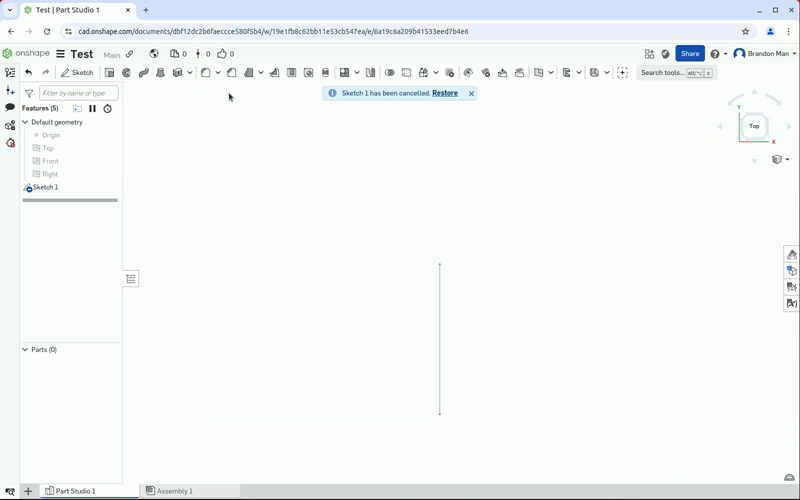
key(shift+h)
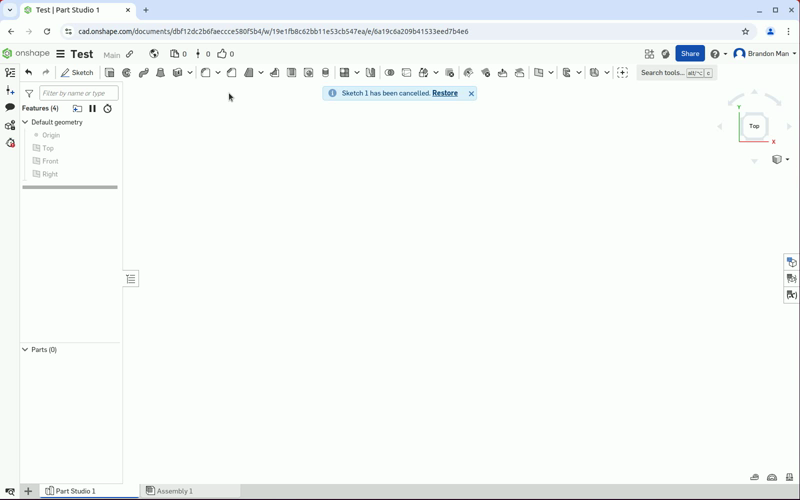
mouse_move(73, 352)
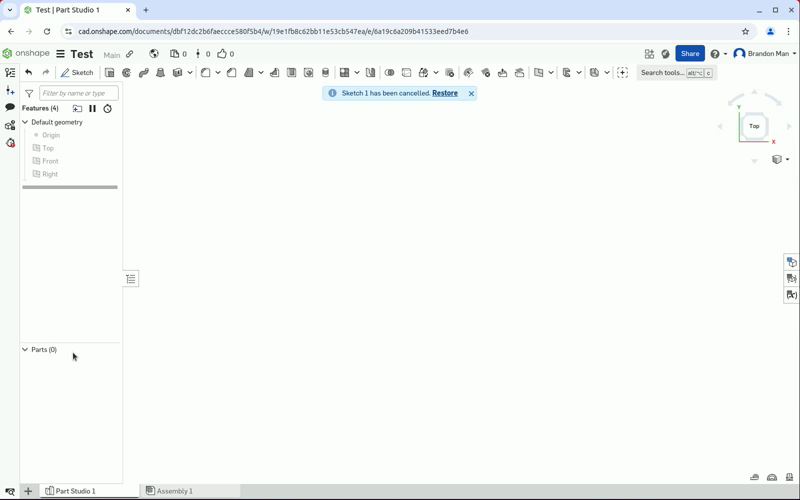
key(y)
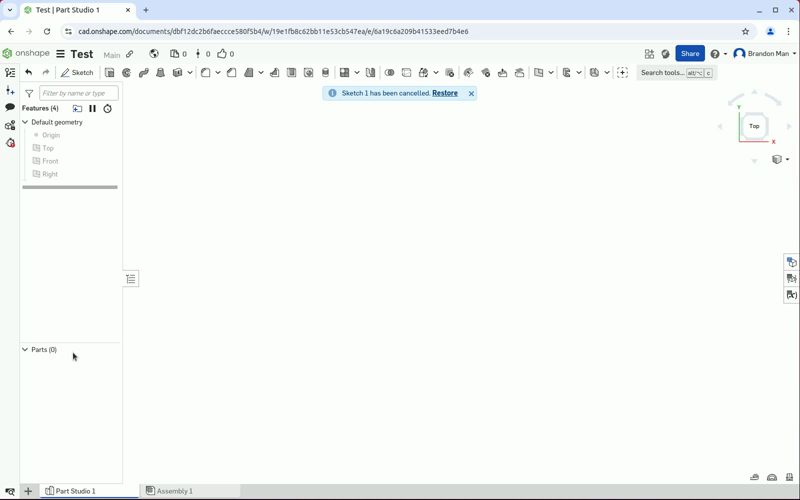
key(shift+p)
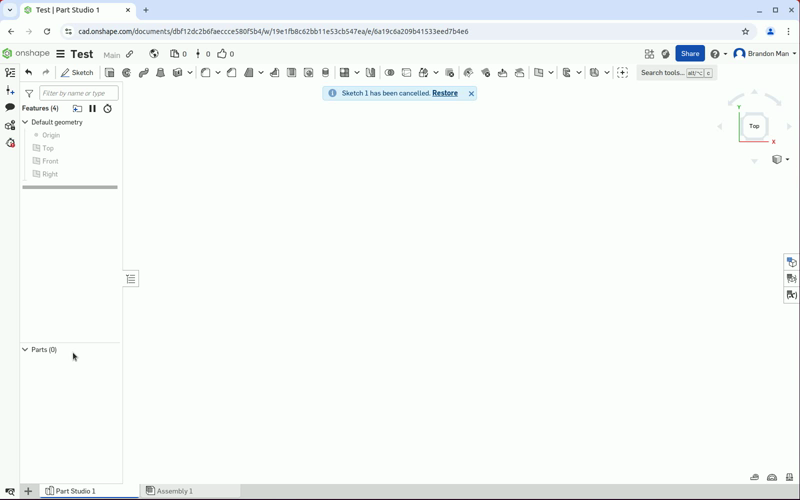
key(space)
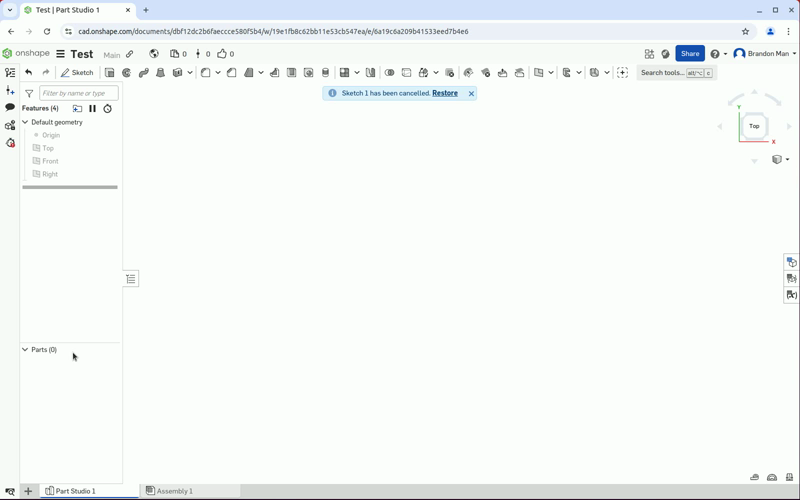
key_down(shift)
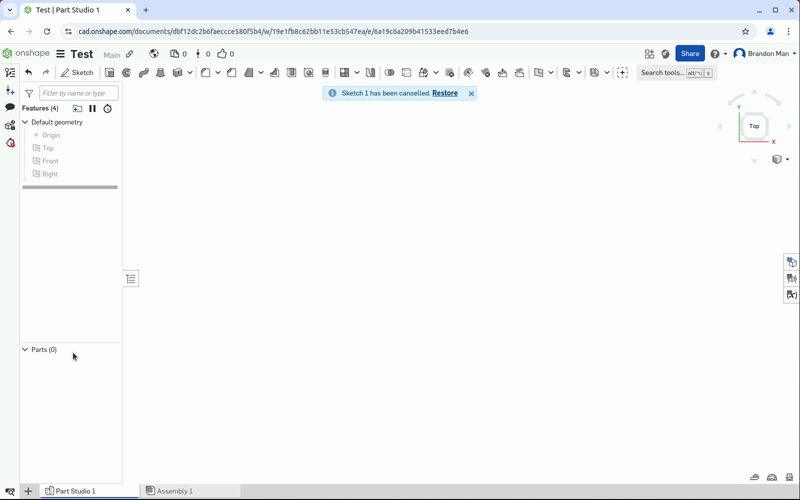
key(up)
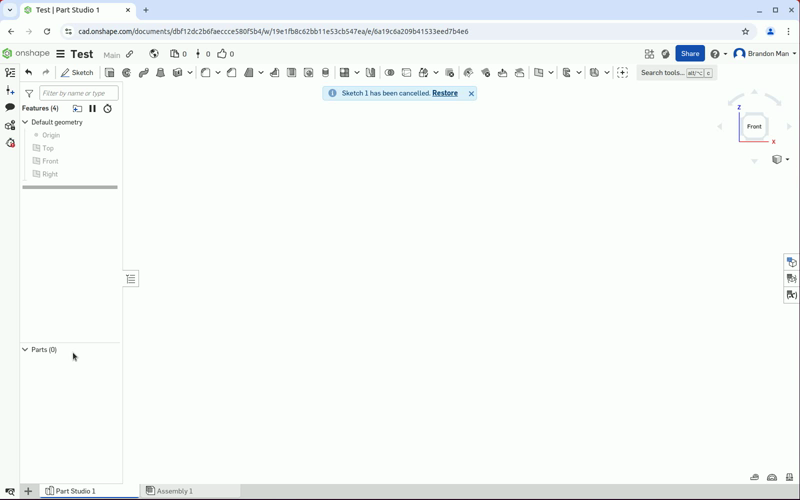
key_up(shift)
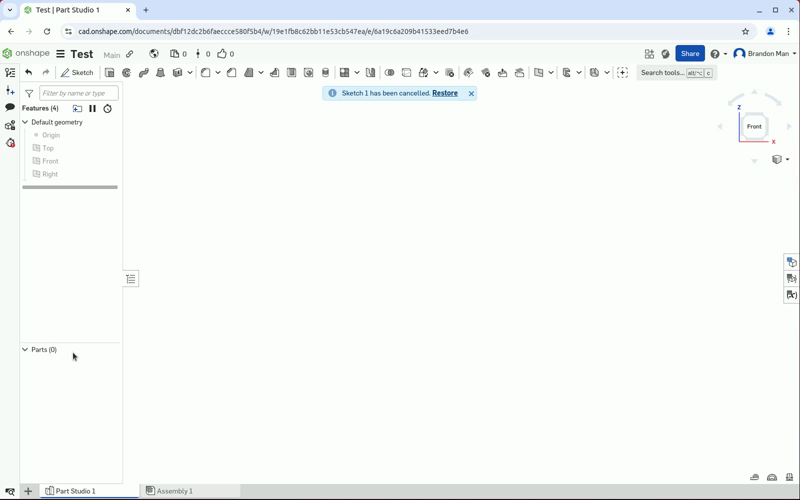
key(space)
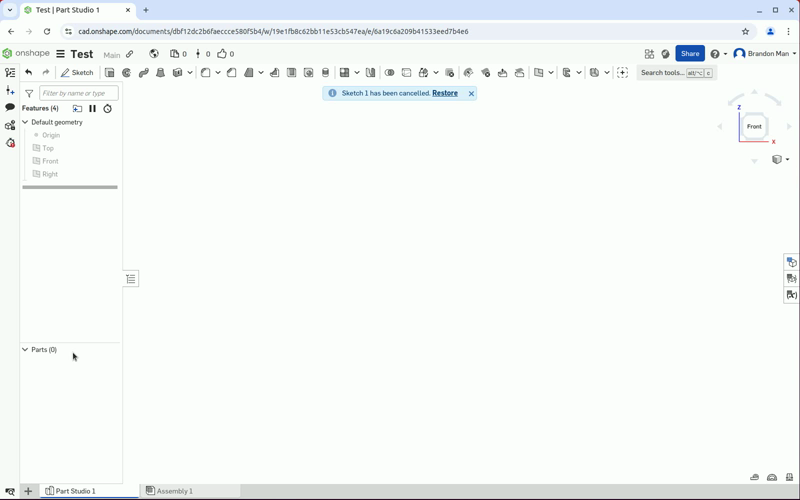
key_down(shift)
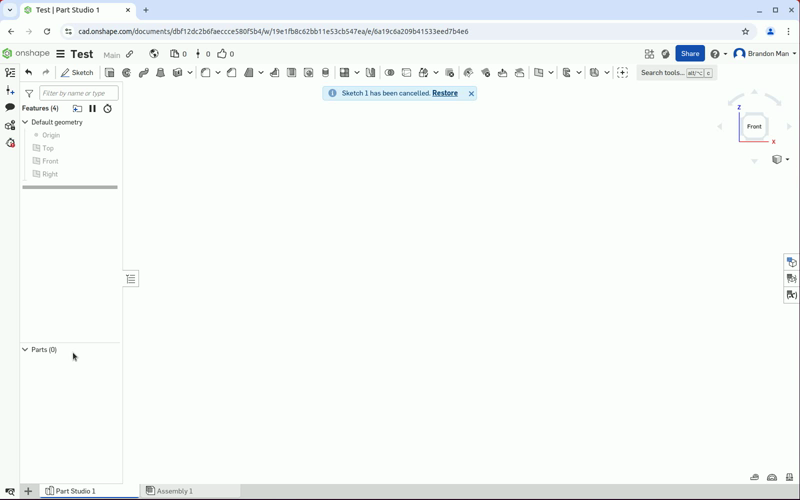
key(left)
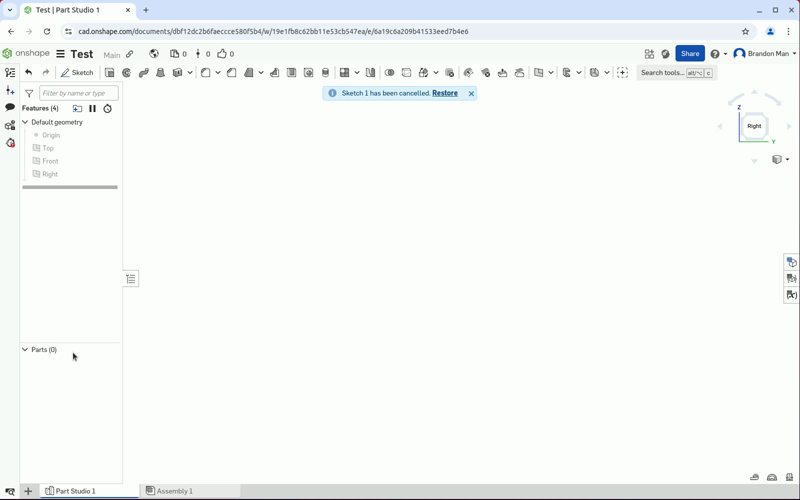
key_up(shift)
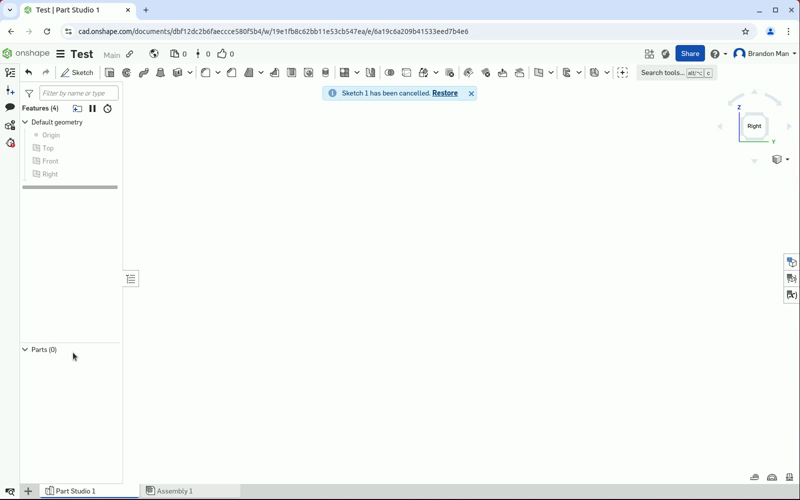
mouse_move(73, 352)
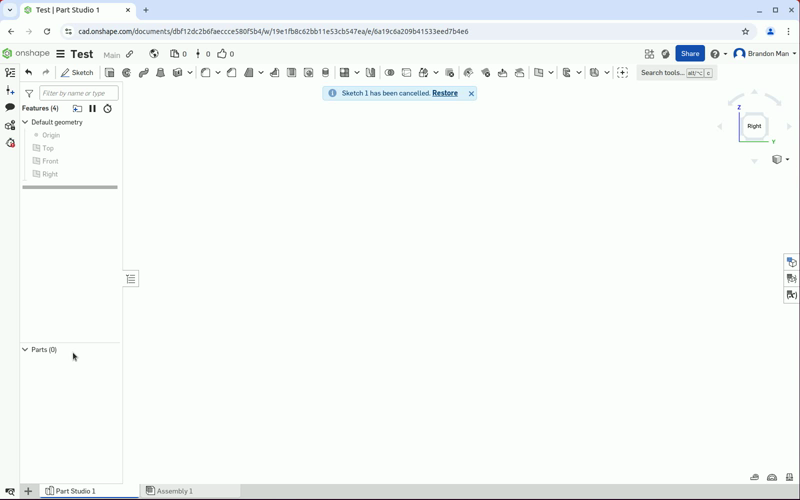
key(shift+y)
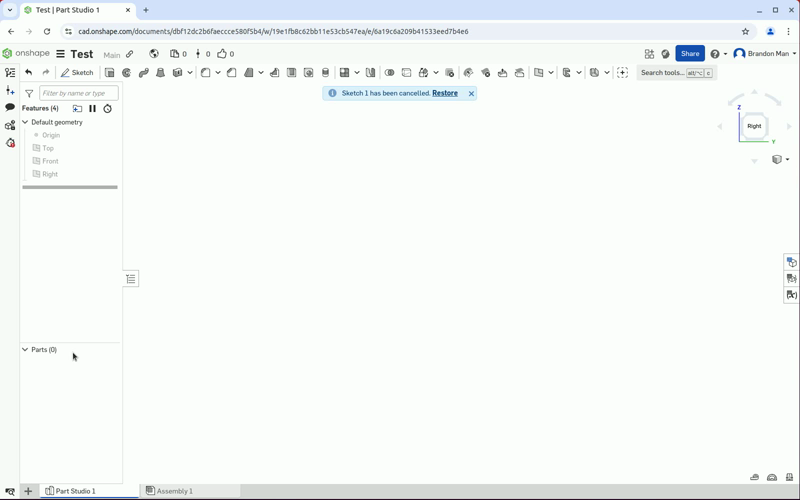
key(shift+s)
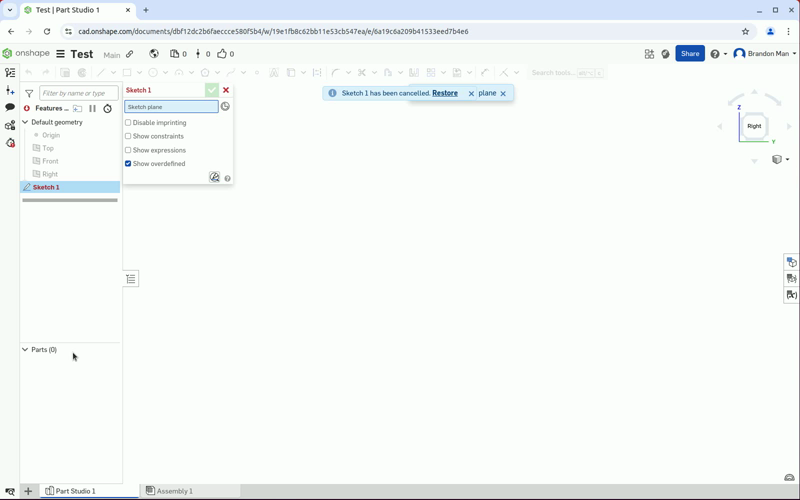
mouse_move(73, 176)
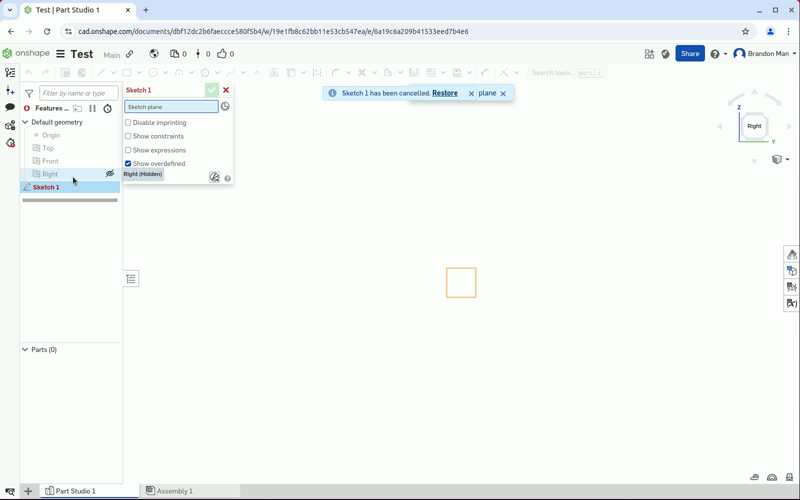
click(73, 176)
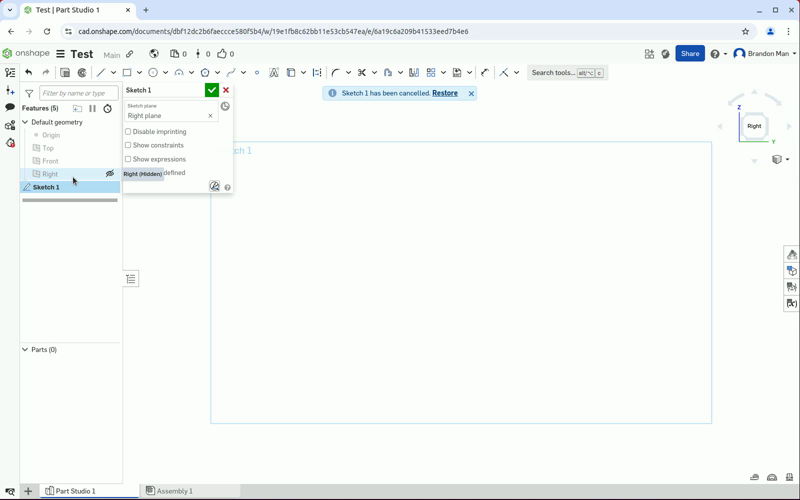
mouse_move(73, 352)
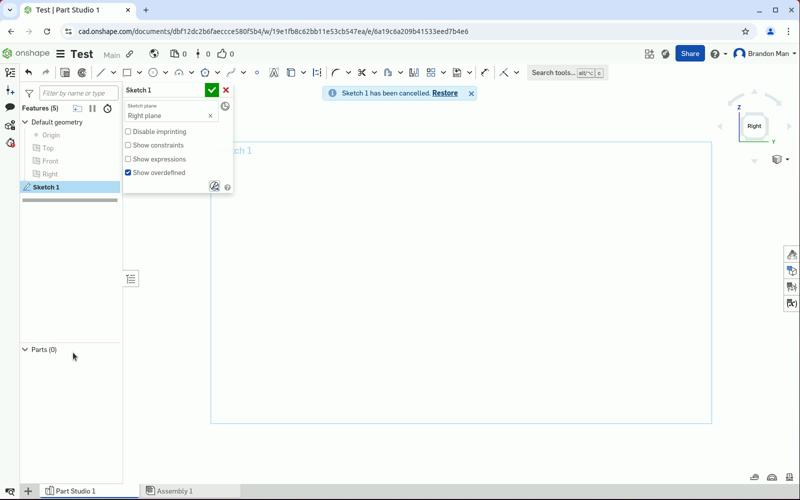
key(y)
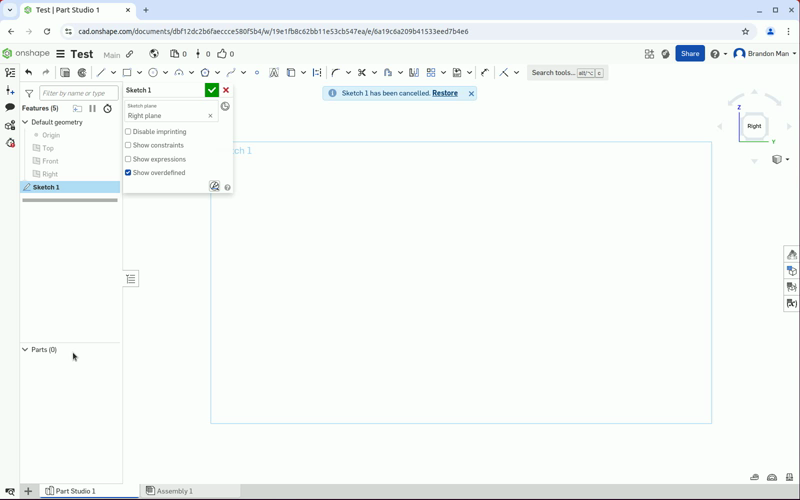
key(l)
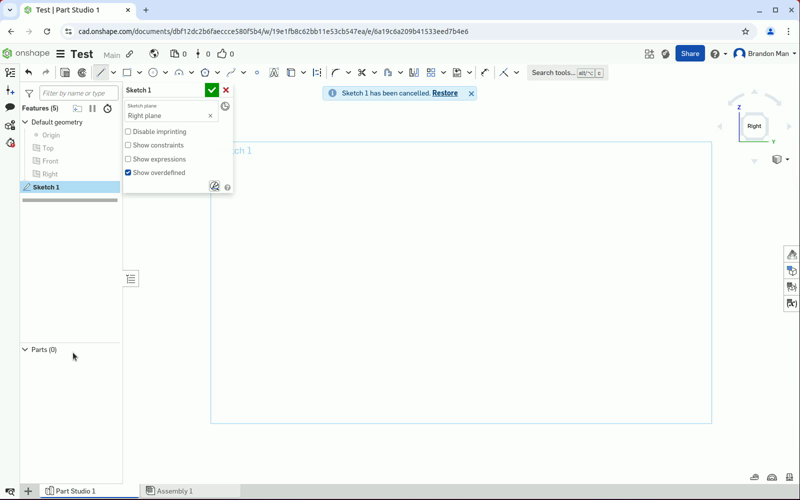
key_down(shift)
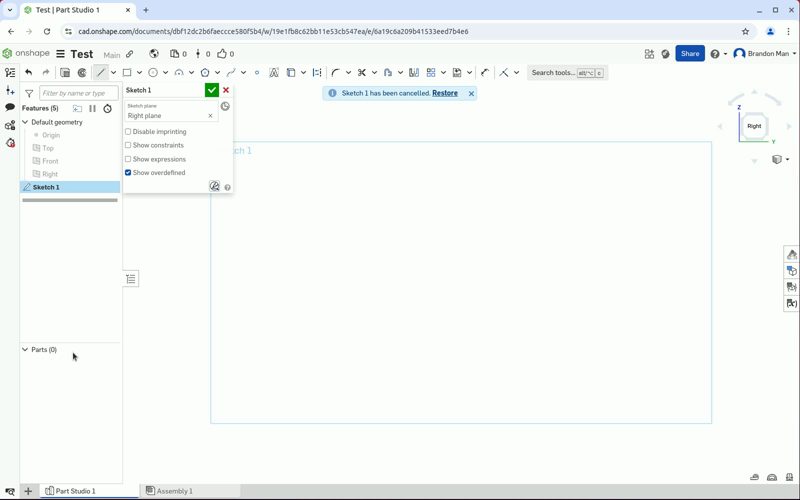
mouse_move(348, 282)
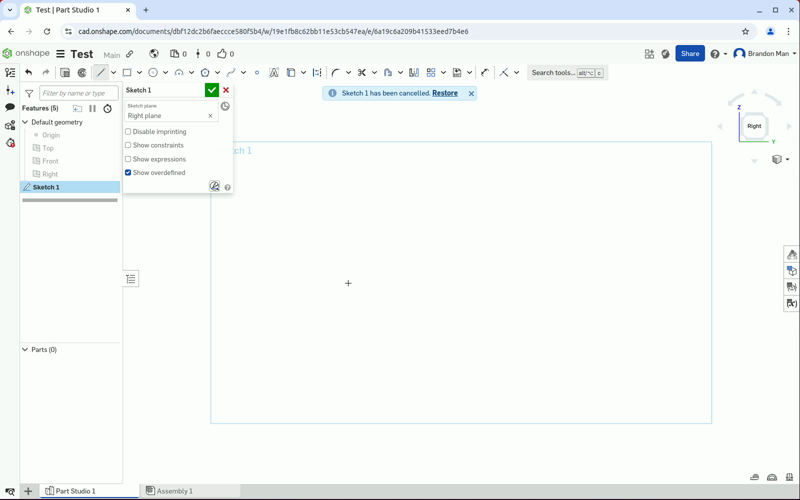
click(348, 282)
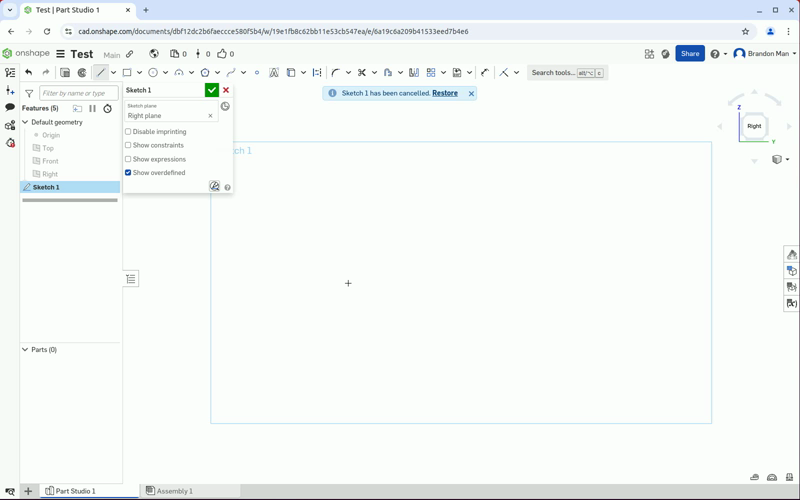
key_up(shift)
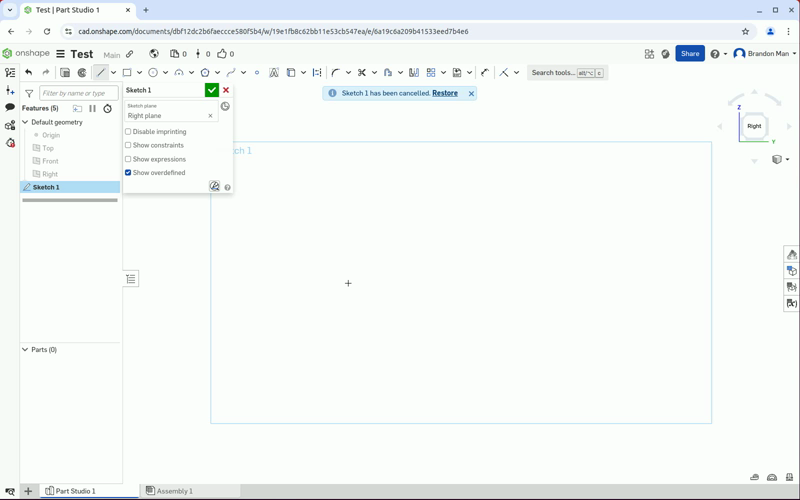
key_down(shift)
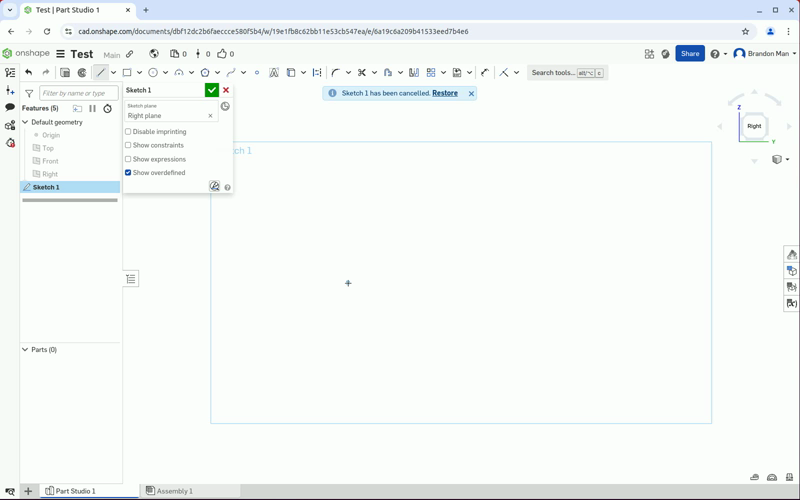
mouse_move(464, 282)
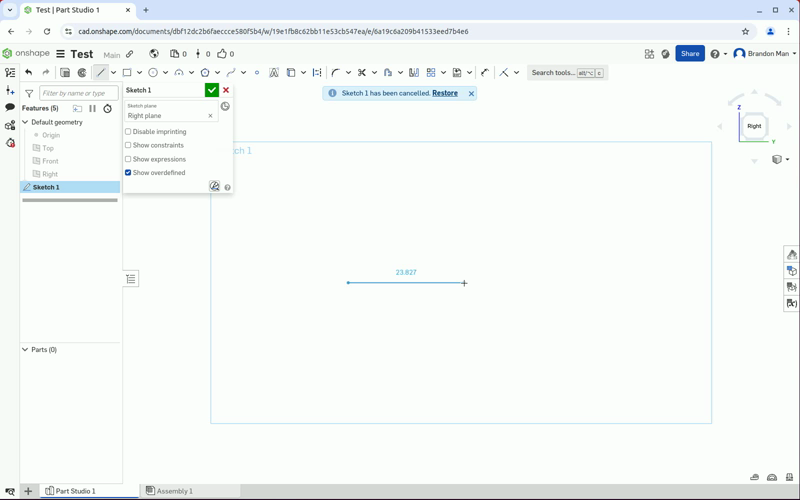
click(464, 282)
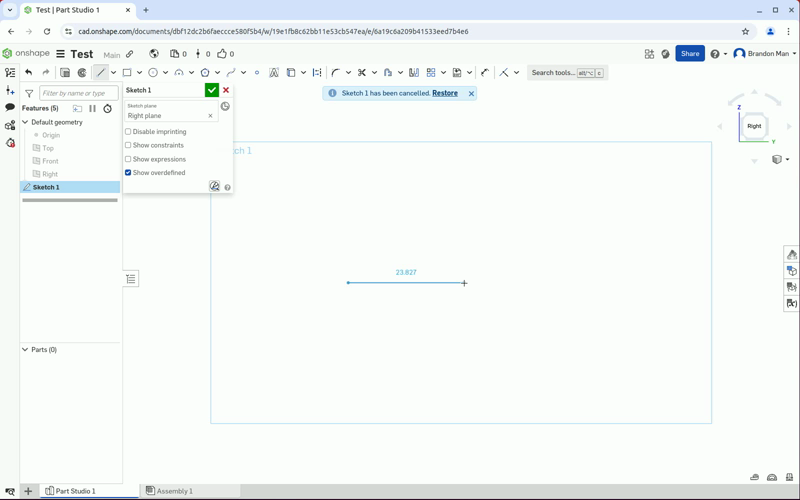
key_up(shift)
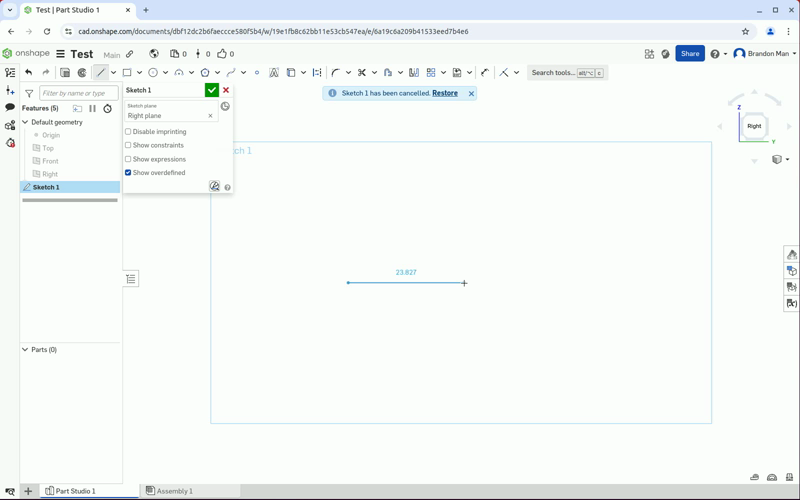
key_down(shift)
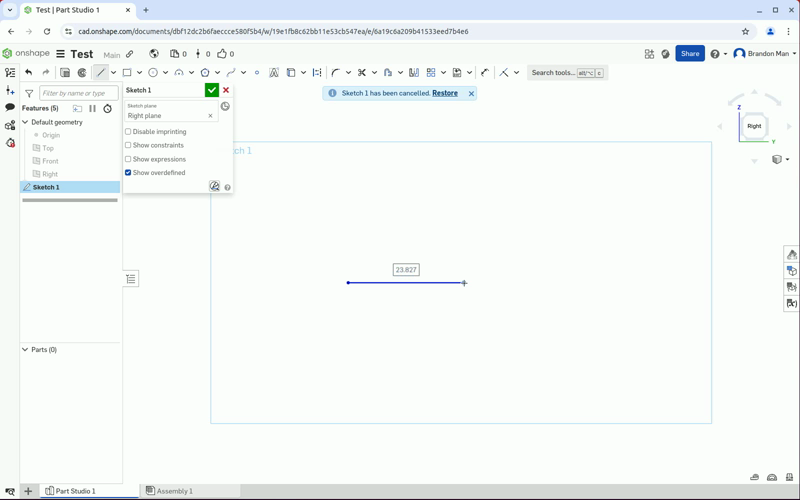
mouse_move(464, 196)
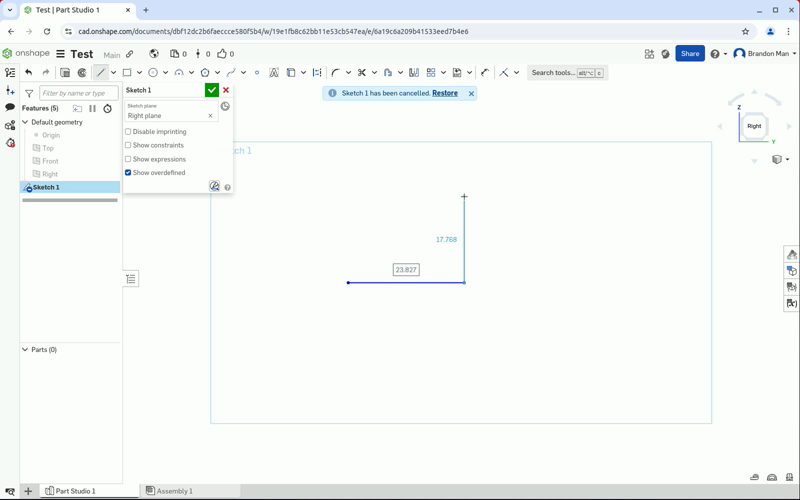
click(464, 196)
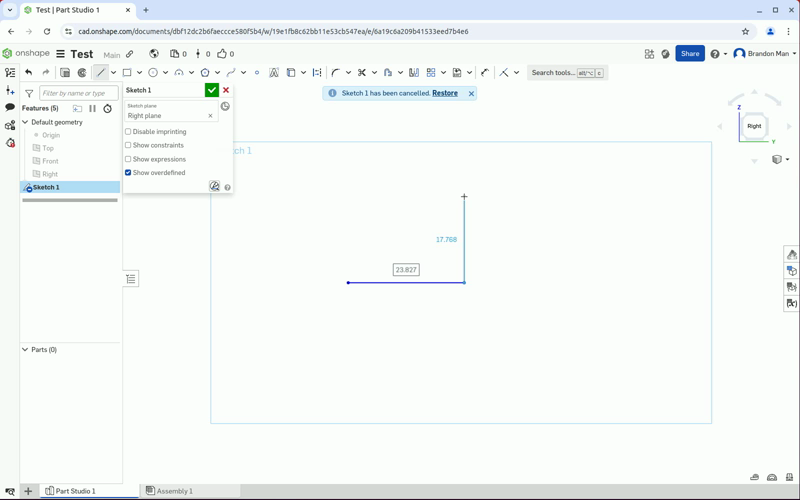
key_up(shift)
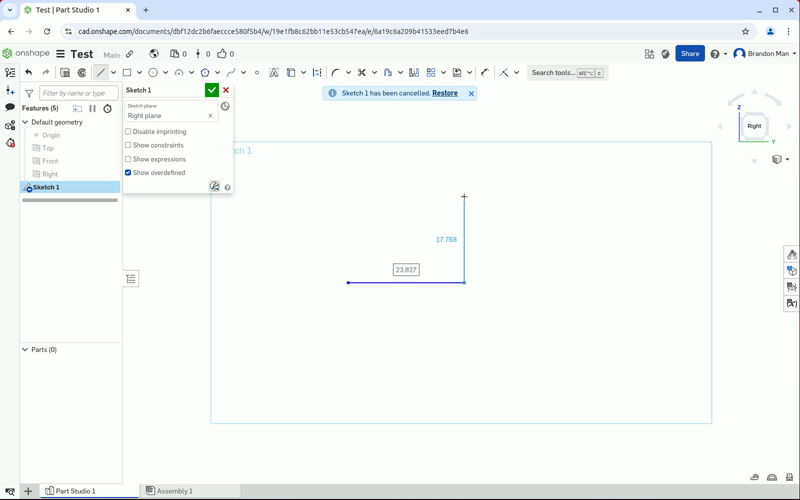
key_down(shift)
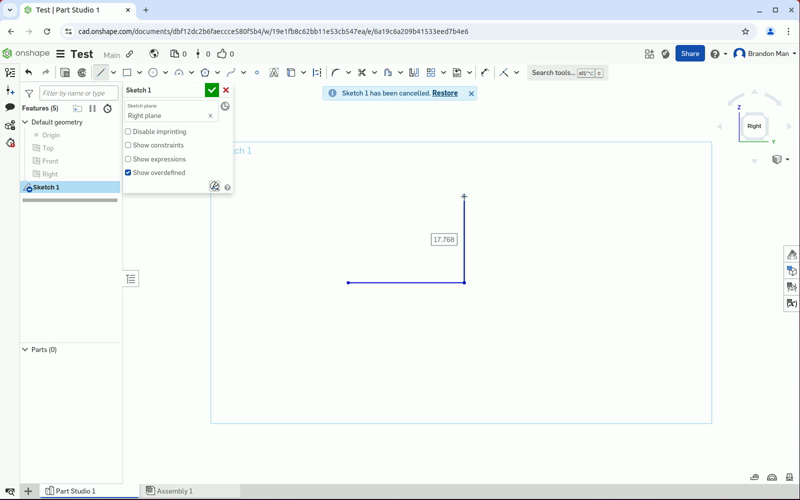
mouse_move(348, 282)
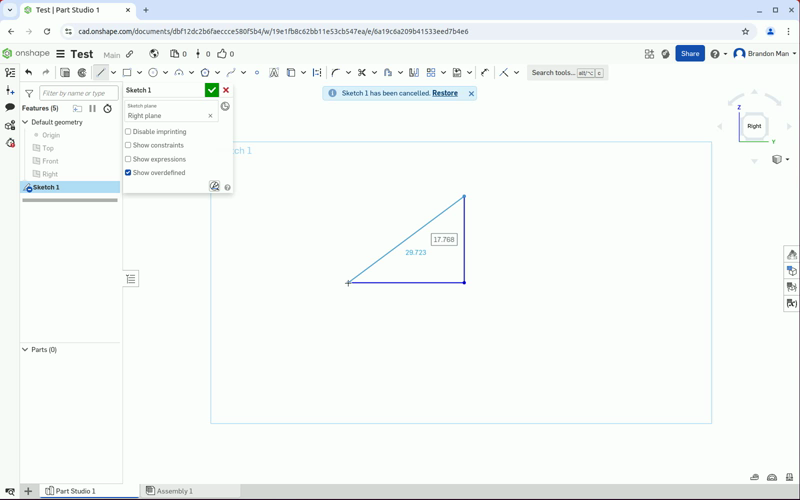
key_up(shift)
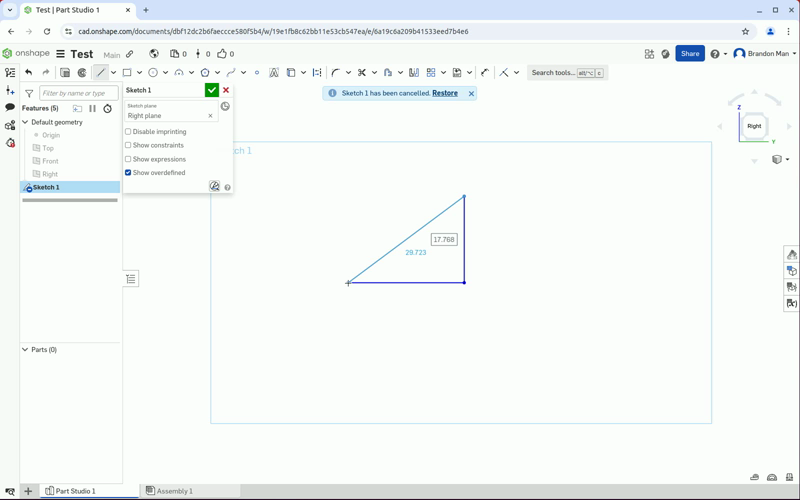
click(348, 282)
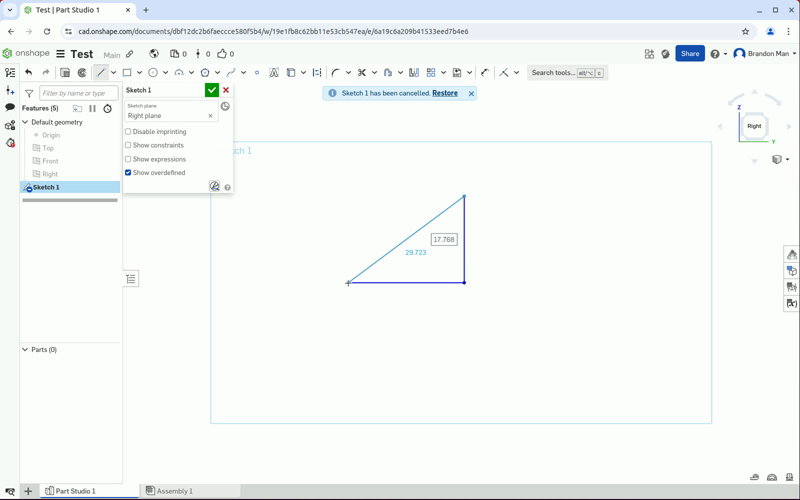
key(esc)
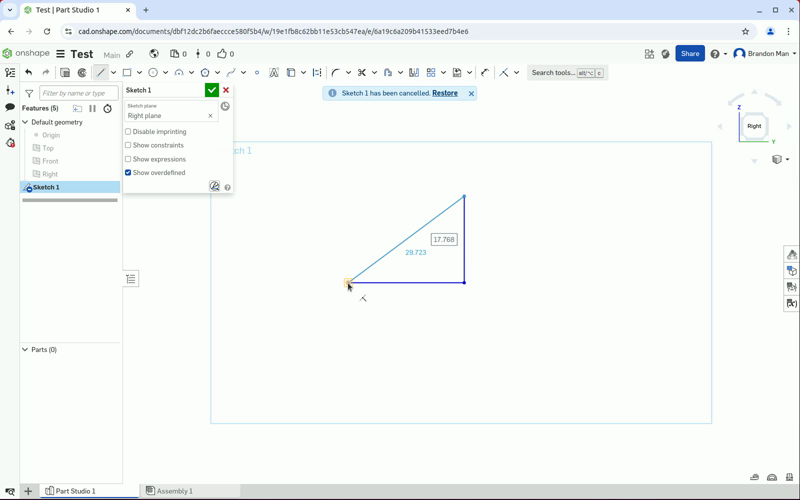
mouse_move(424, 251)
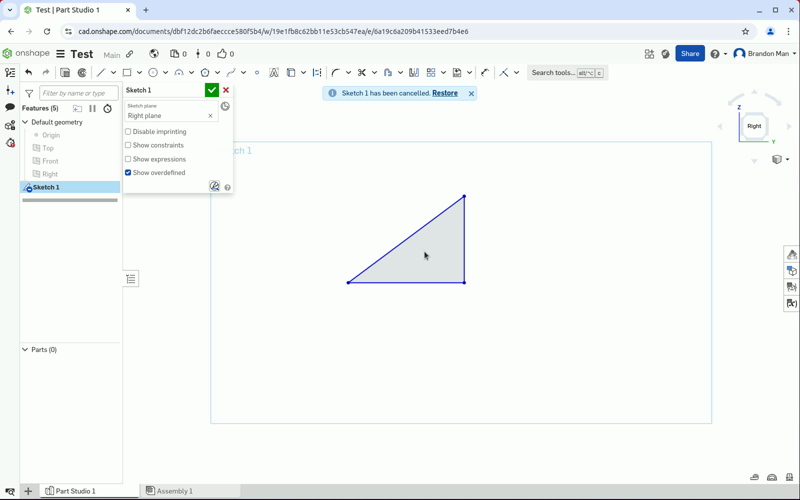
click(424, 251)
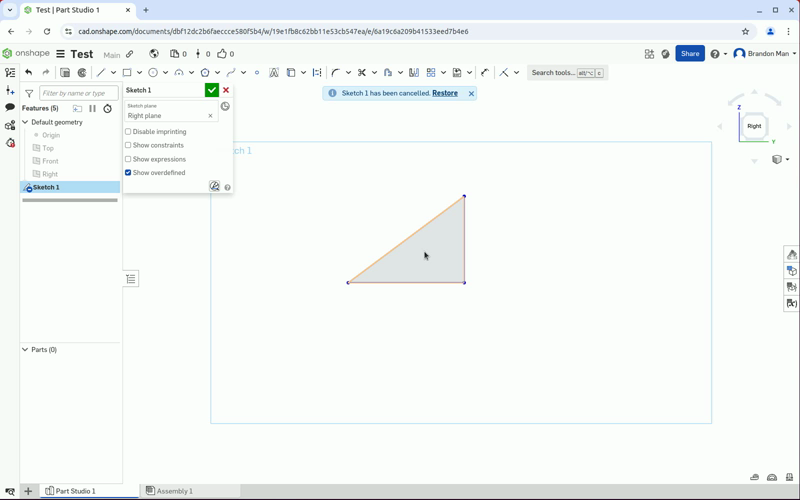
mouse_move(73, 352)
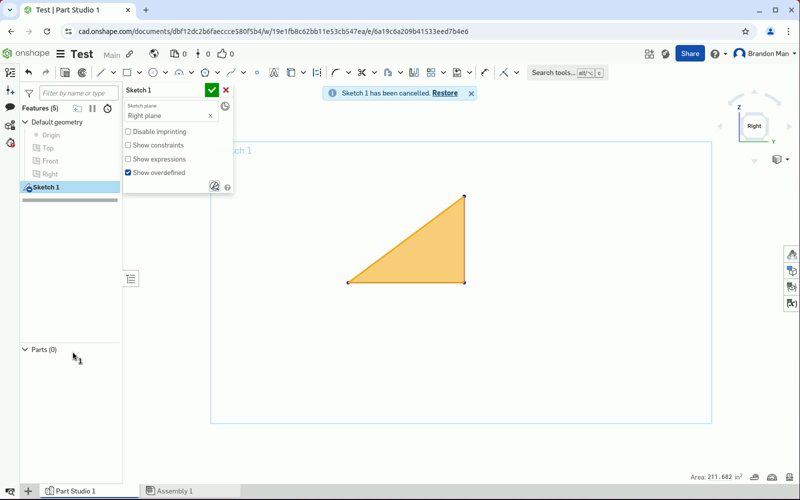
key(shift+y)
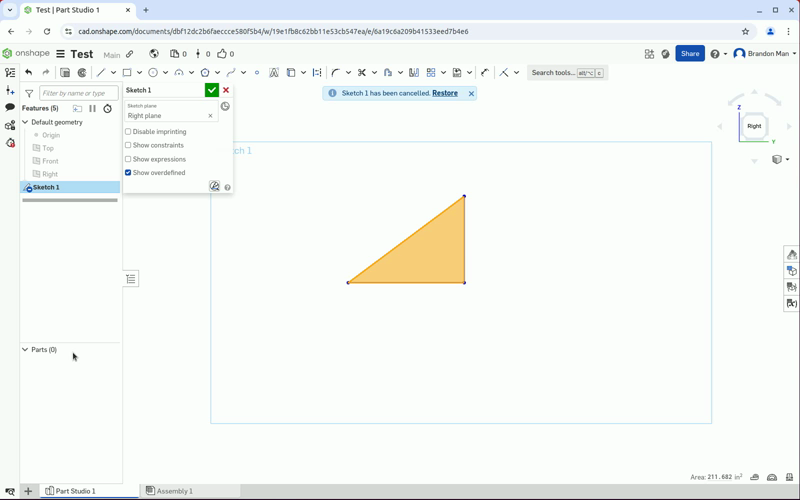
key(shift+e)
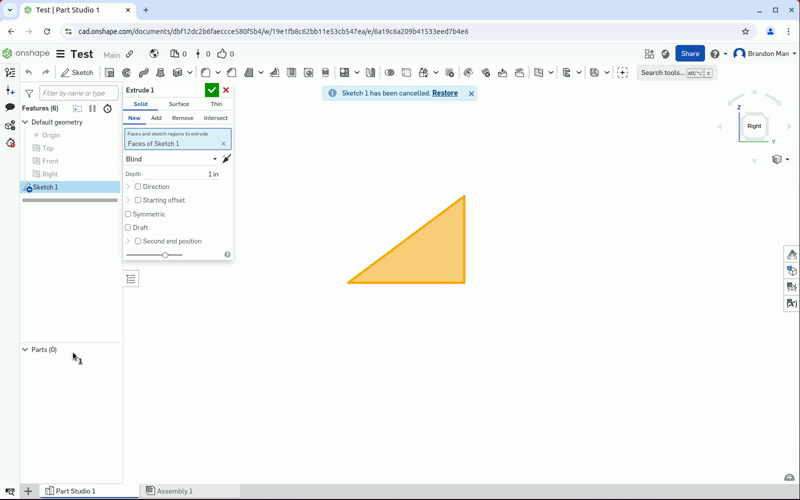
mouse_move(143, 106)
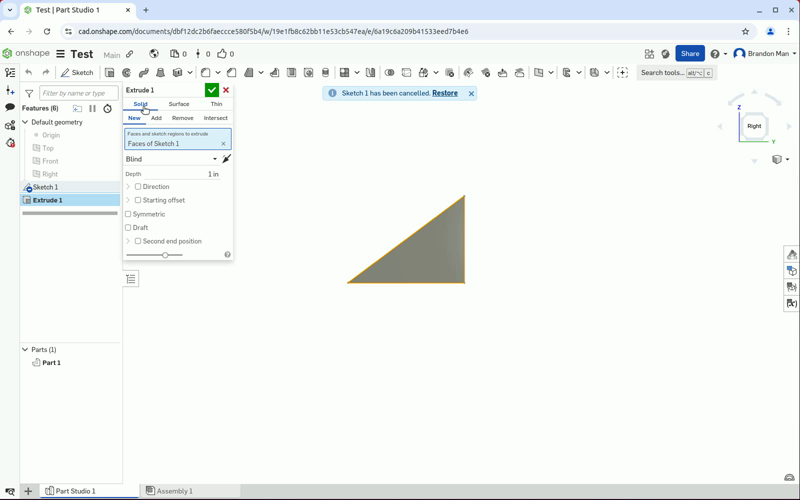
click(143, 106)
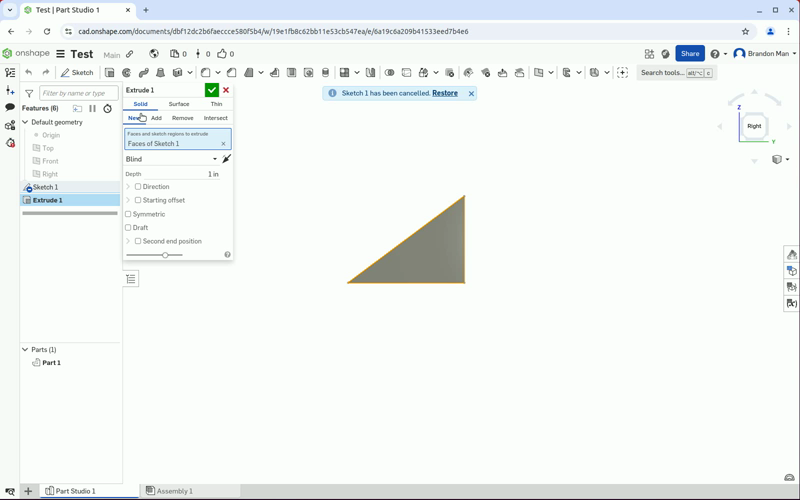
mouse_move(137, 120)
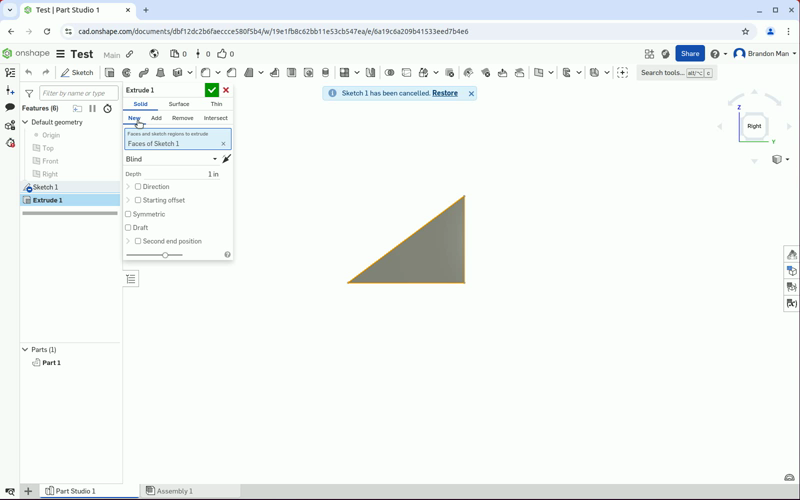
click(137, 120)
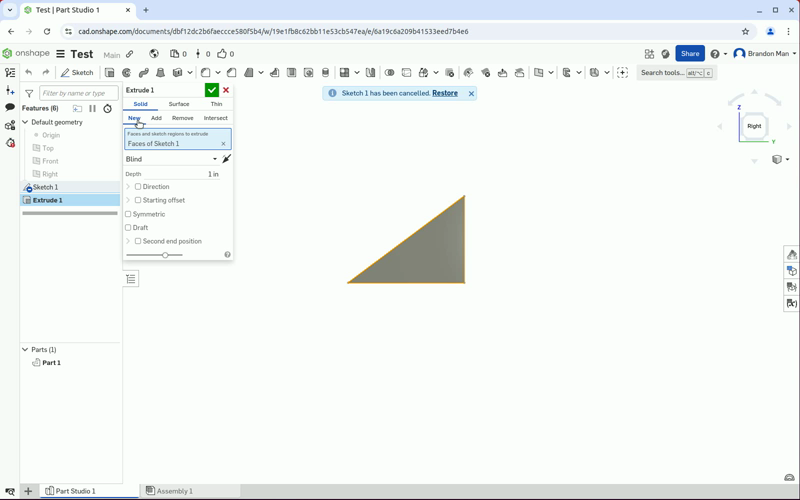
key(tab, 4)
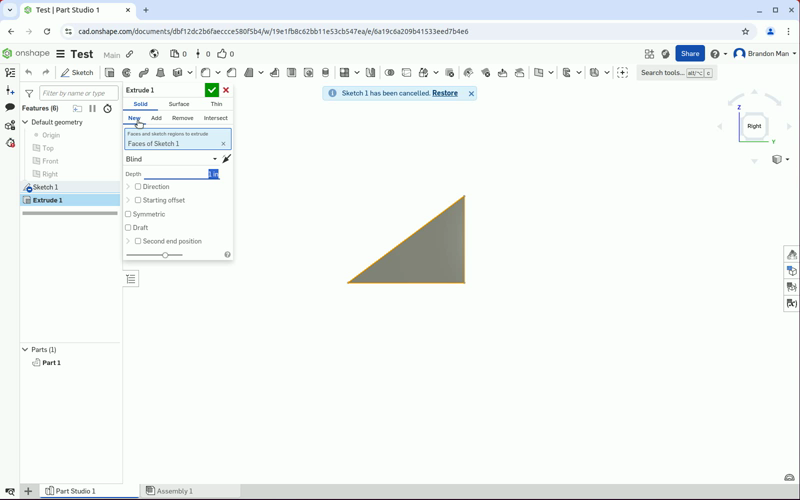
text(2.407)
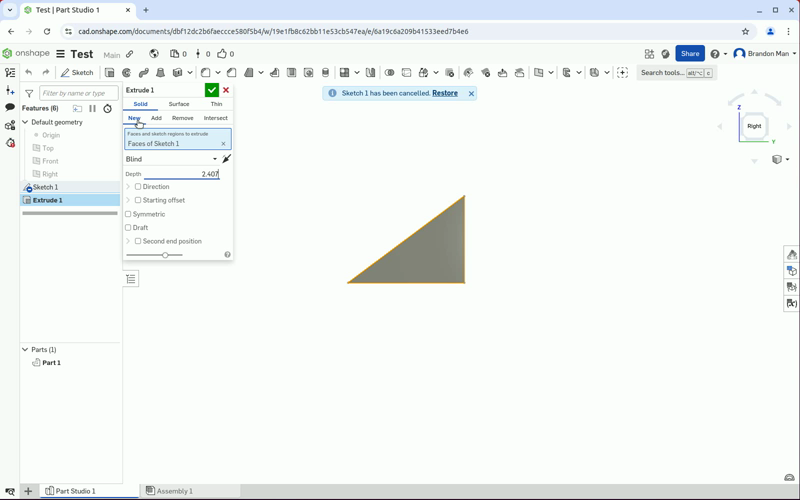
key(enter)
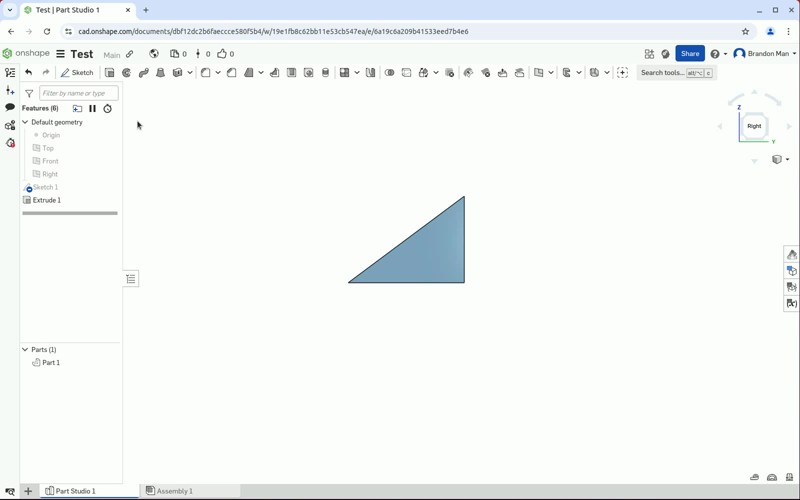
key(shift+h)
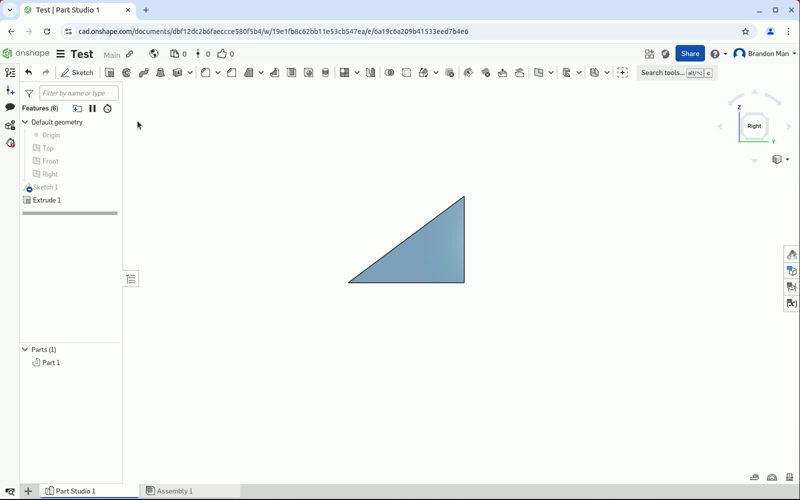
key(shift+h)
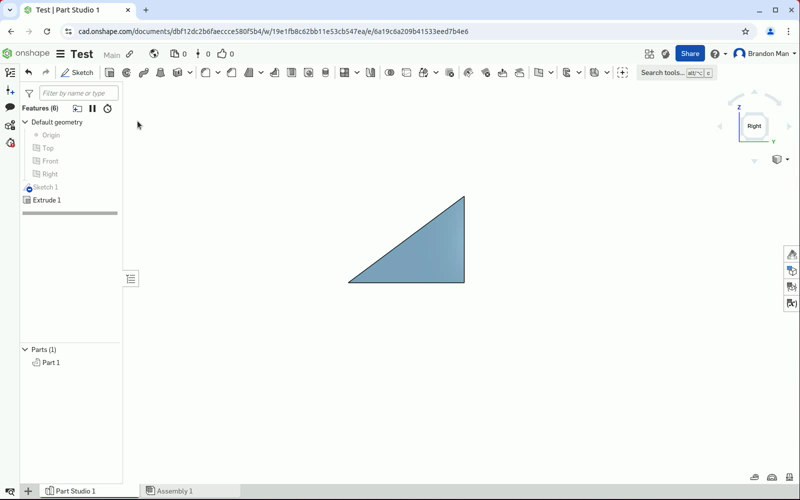
mouse_move(73, 189)
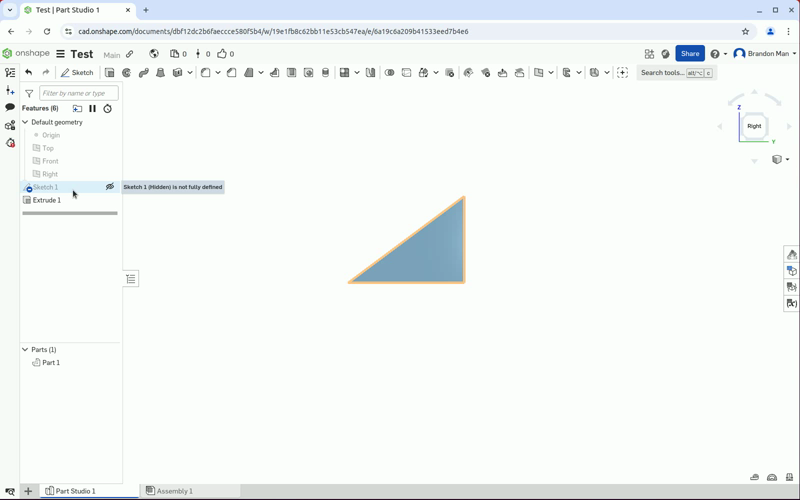
click(73, 189)
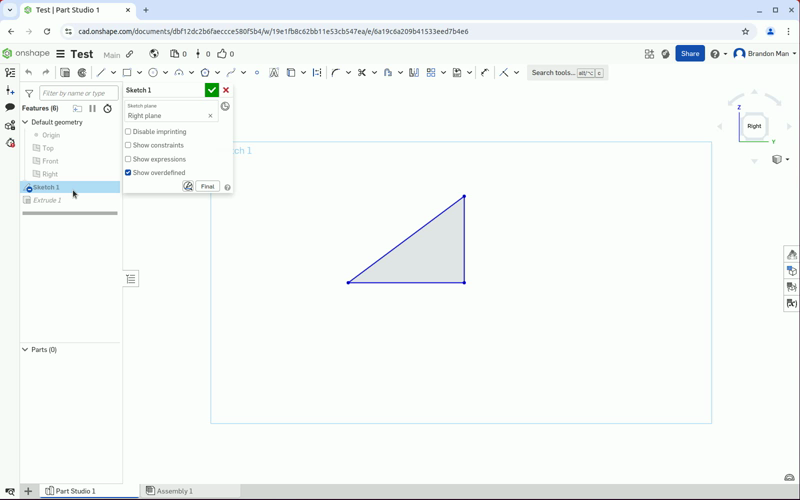
mouse_move(229, 92)
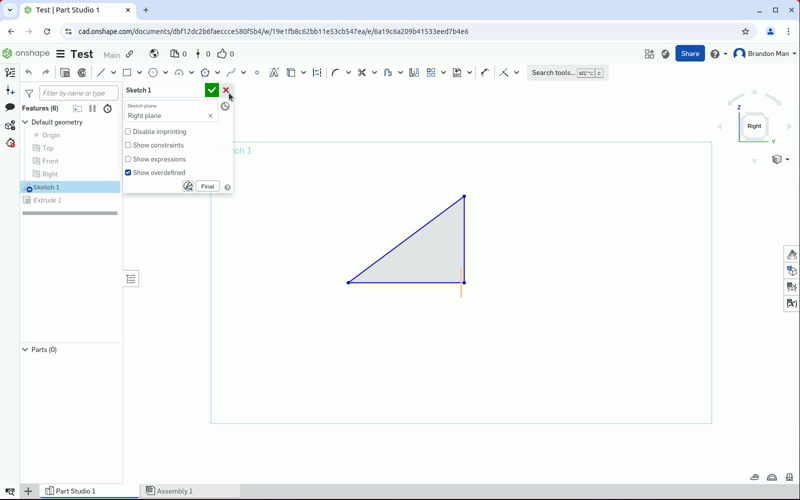
click(229, 92)
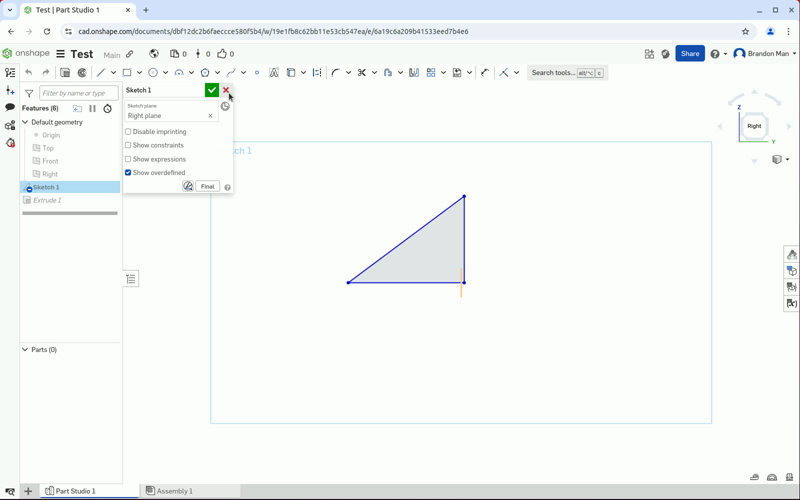
key(shift+s)
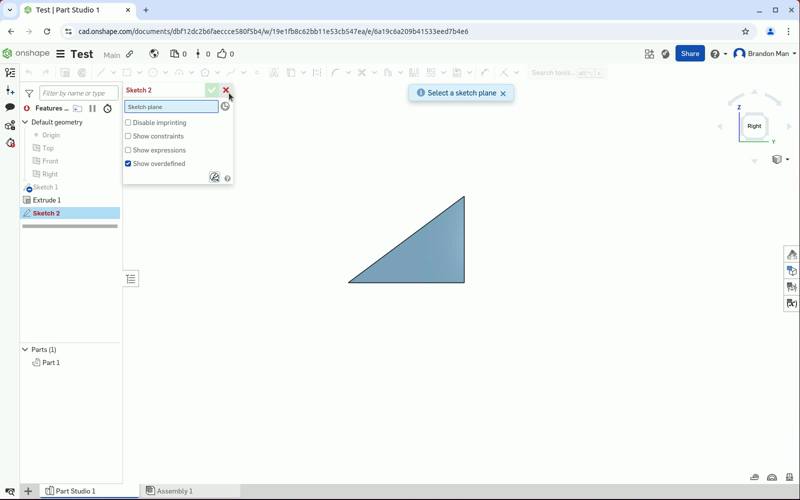
mouse_move(73, 176)
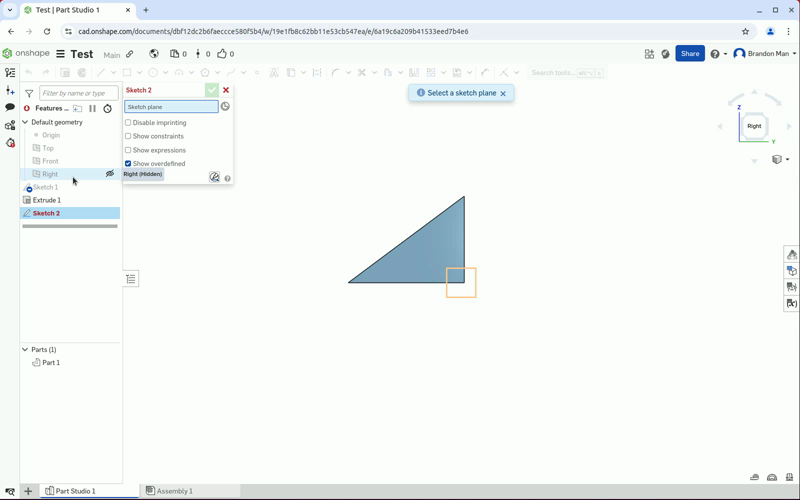
click(73, 176)
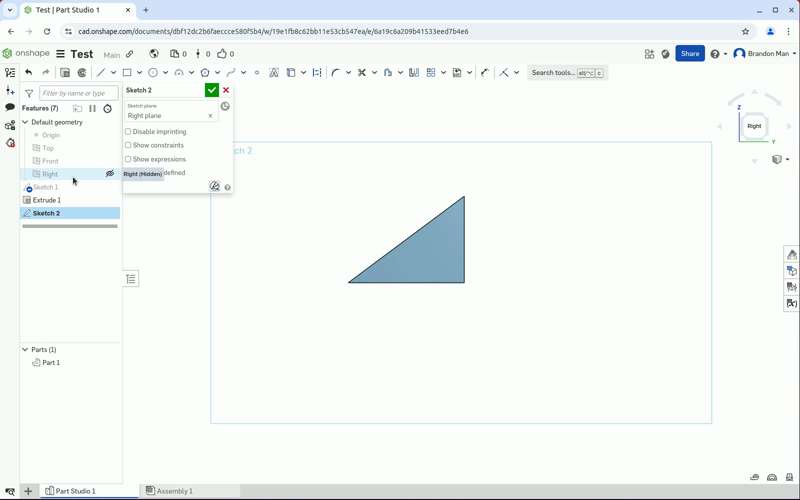
mouse_move(73, 352)
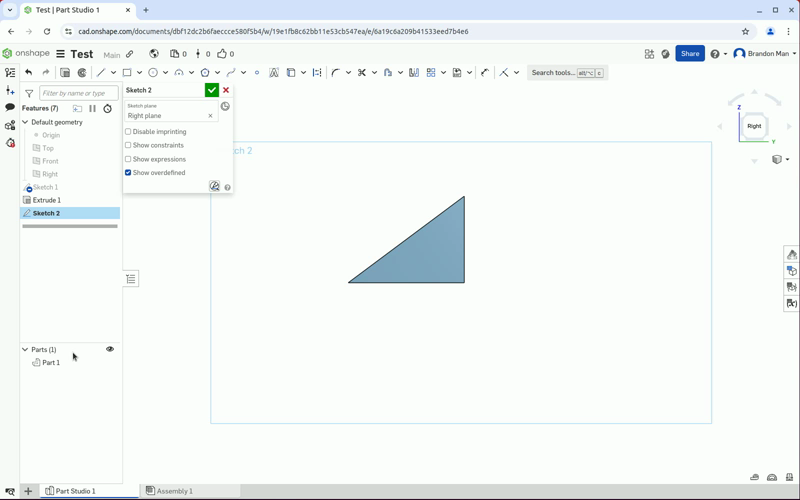
key(y)
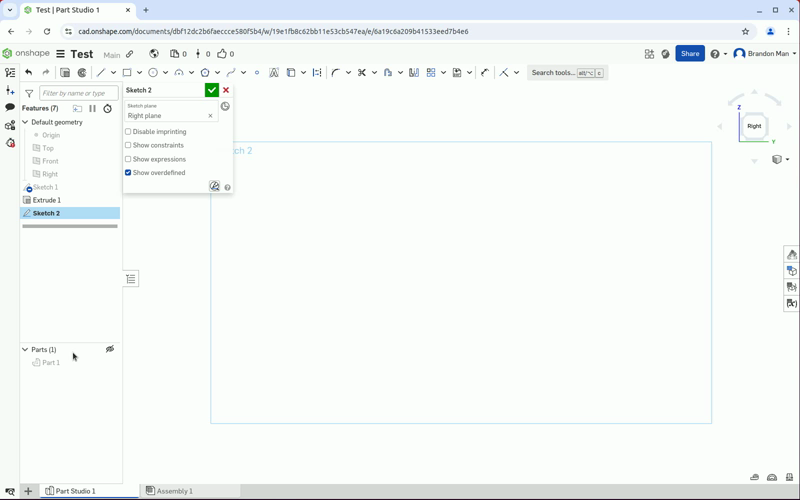
key(l)
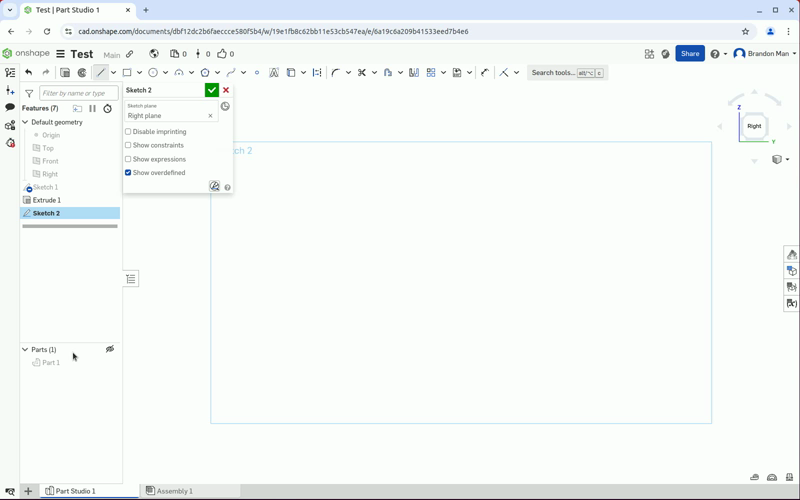
key_down(shift)
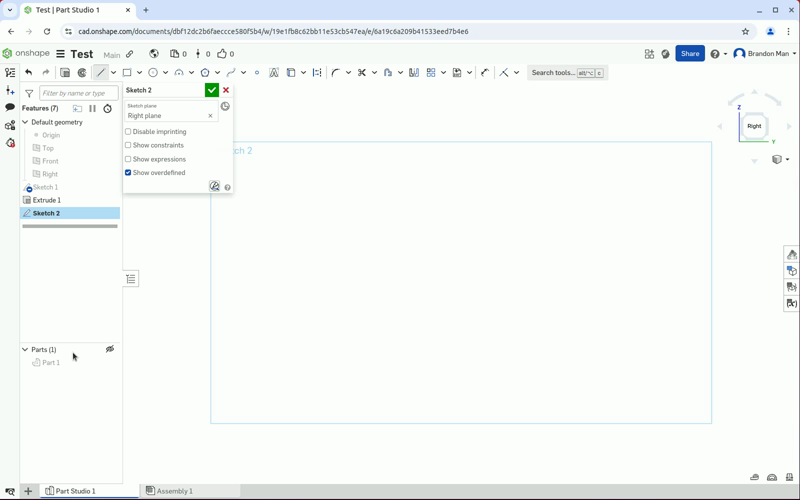
mouse_move(348, 282)
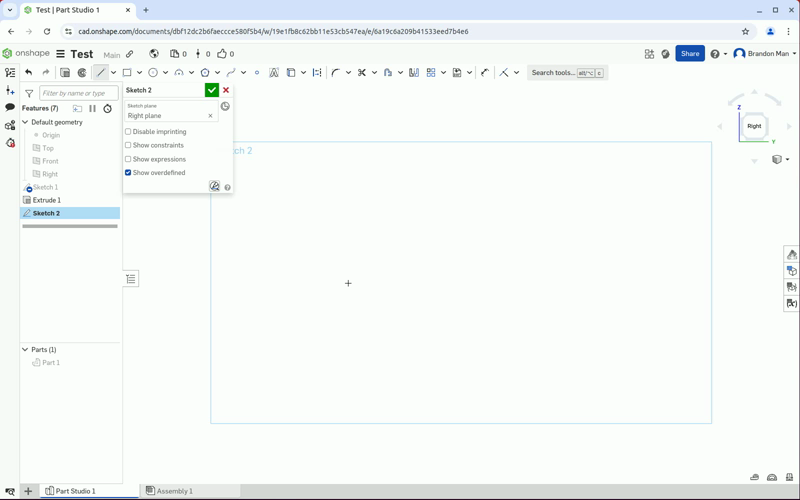
click(348, 282)
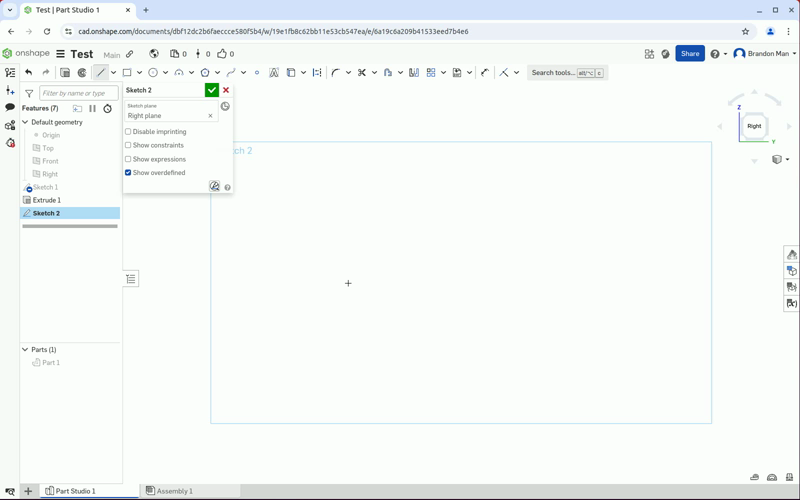
key_up(shift)
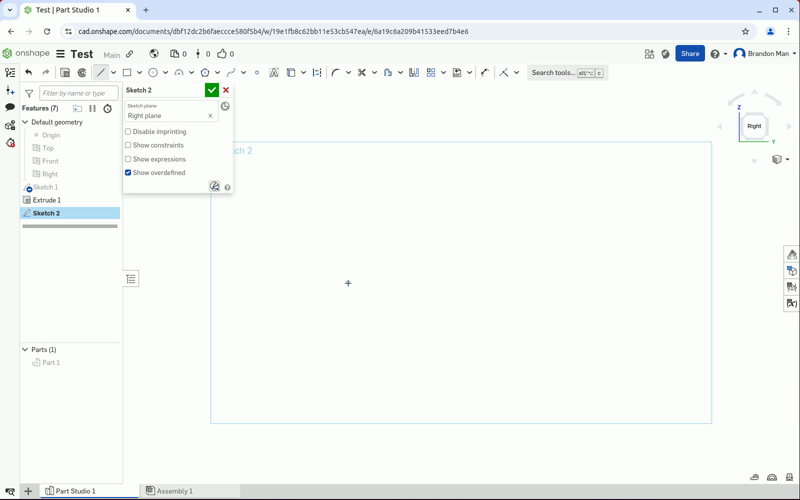
key_down(shift)
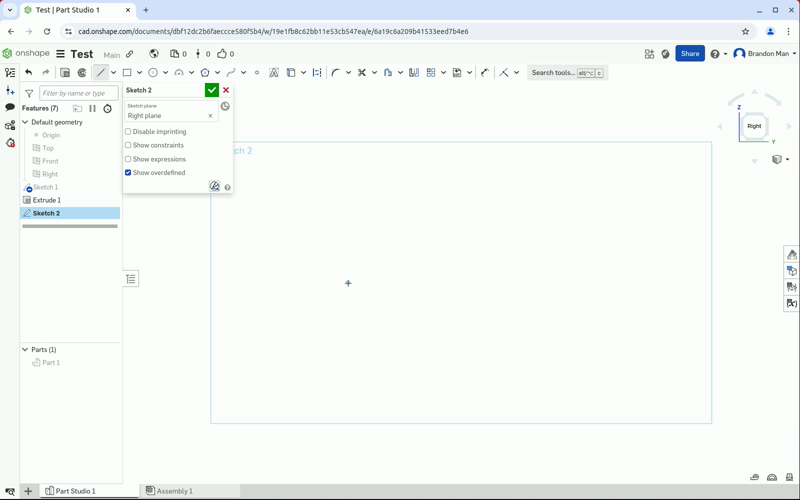
mouse_move(464, 282)
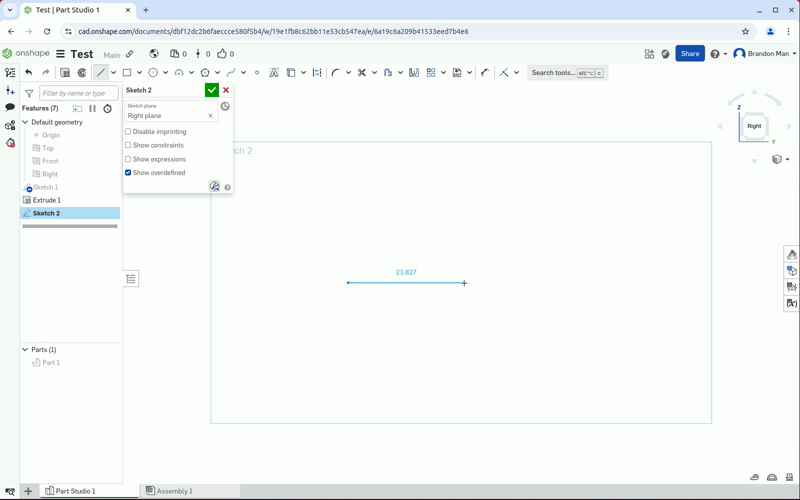
click(464, 282)
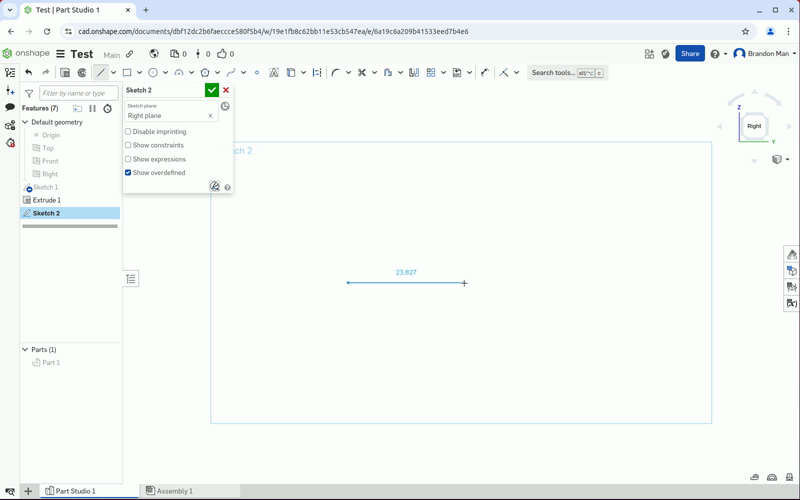
key_up(shift)
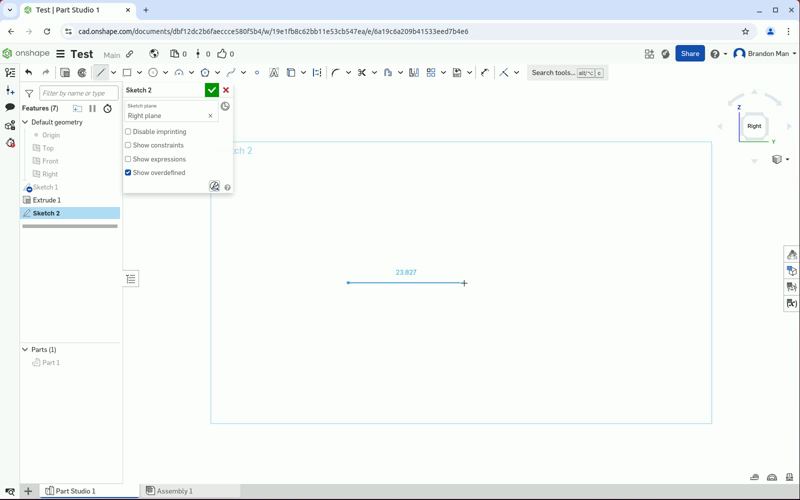
key_down(shift)
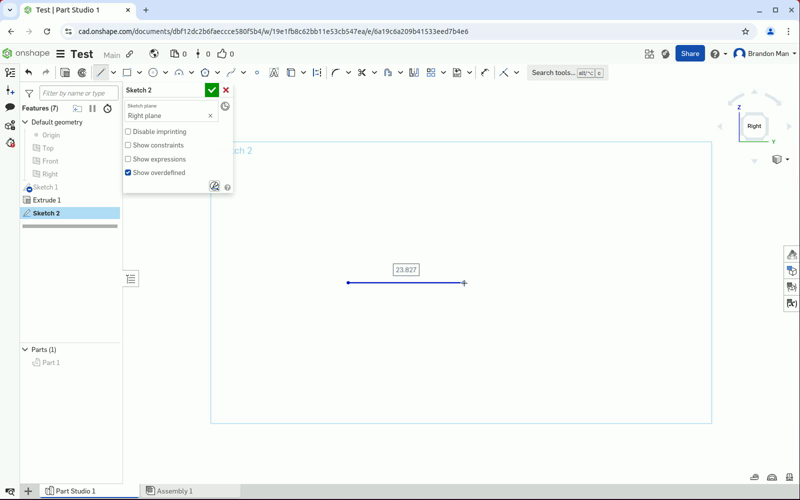
mouse_move(464, 196)
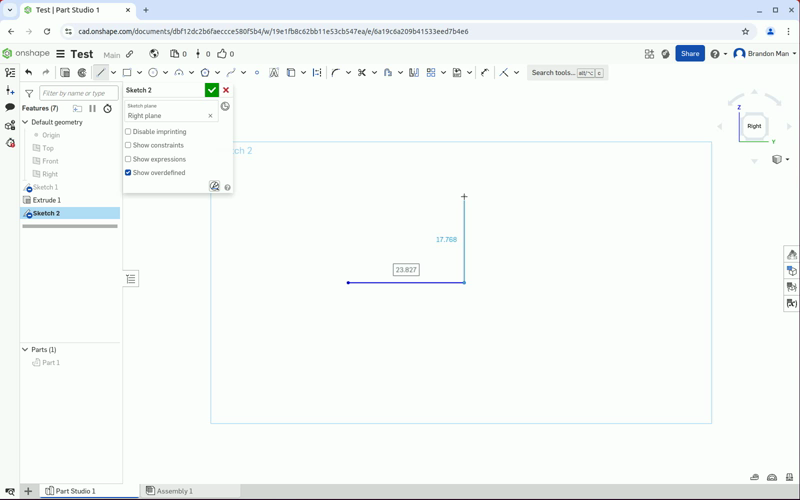
click(464, 196)
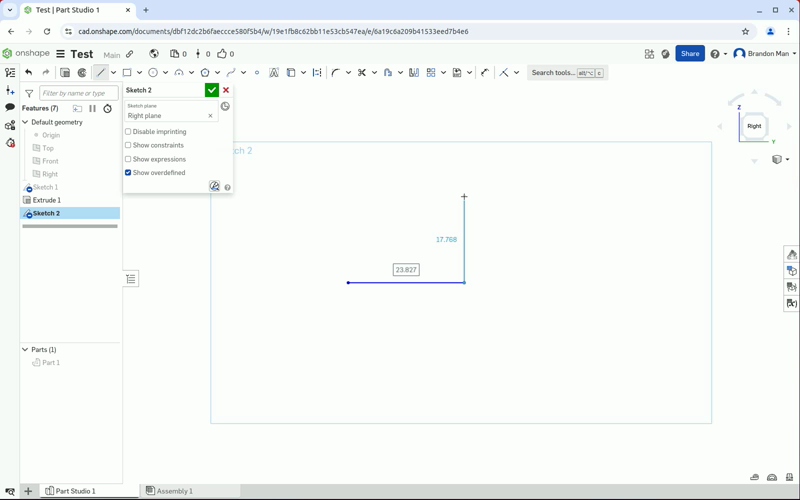
key_up(shift)
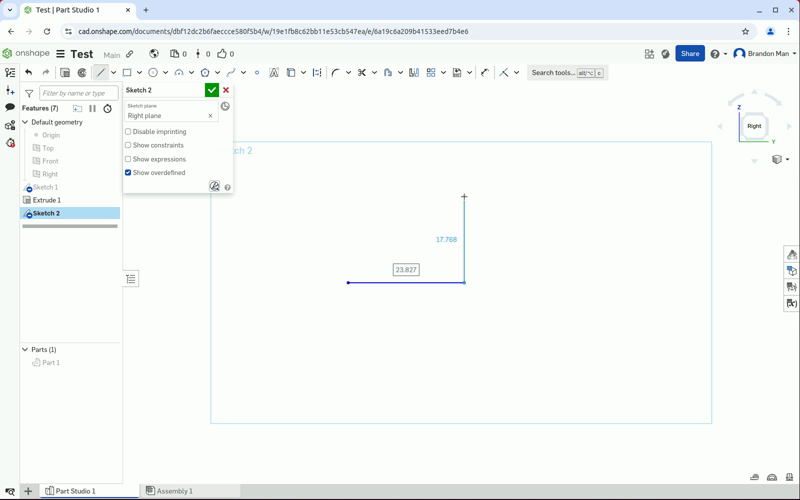
key_down(shift)
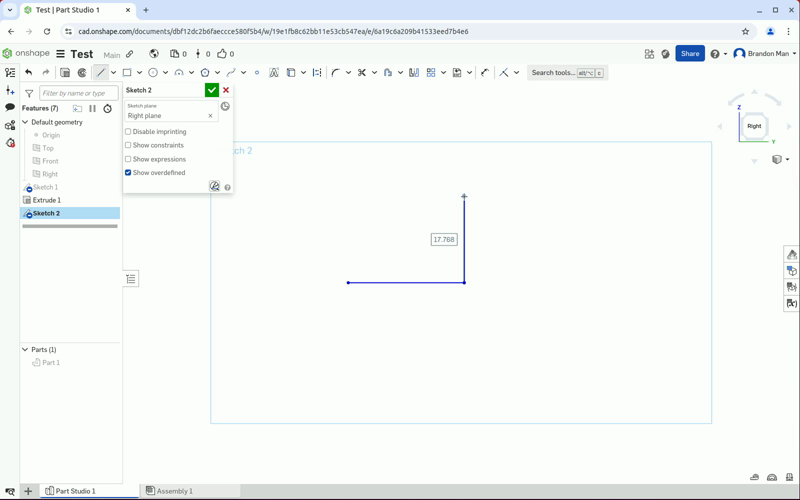
mouse_move(348, 282)
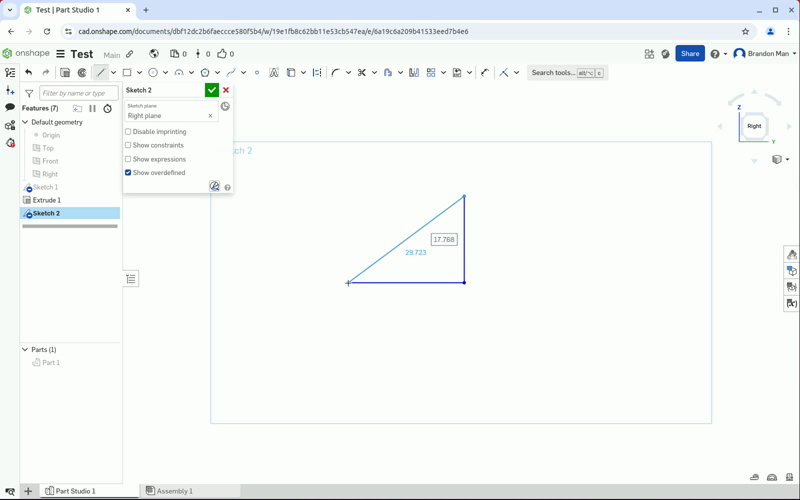
key_up(shift)
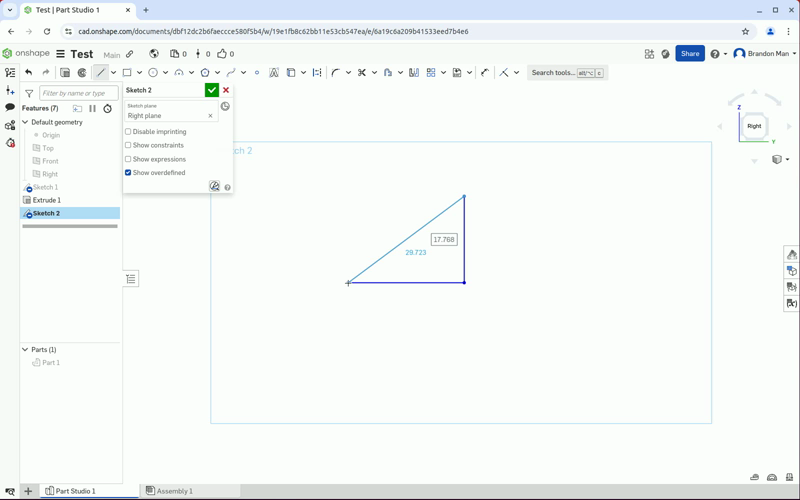
click(348, 282)
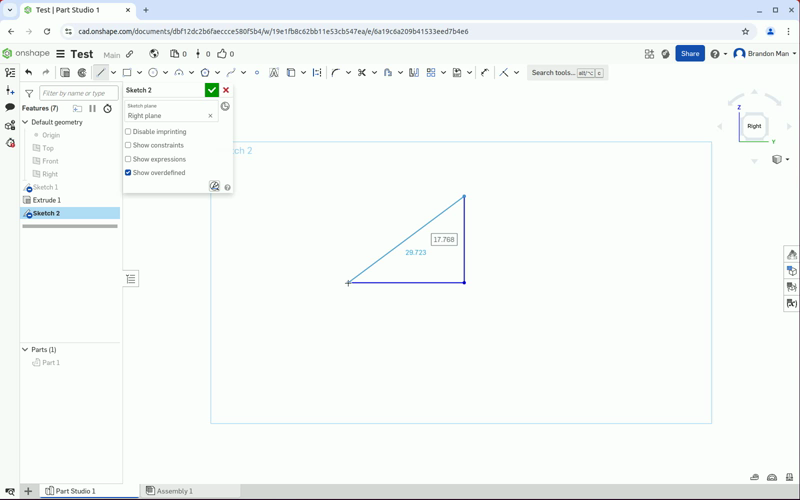
key(esc)
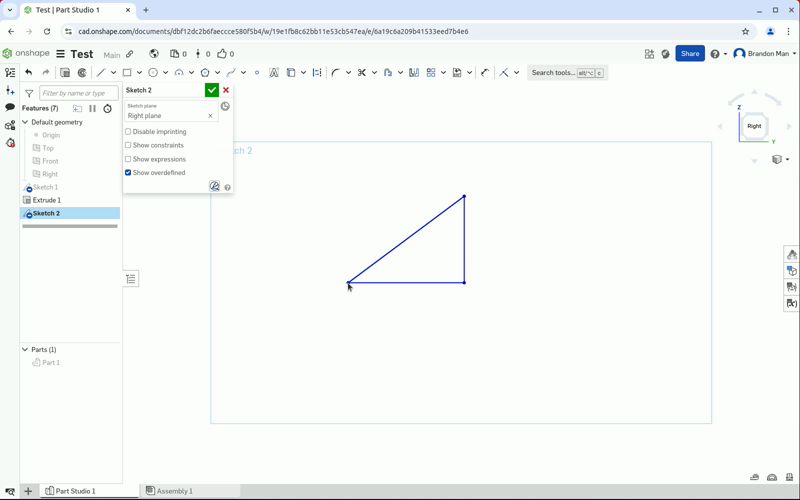
mouse_move(436, 255)
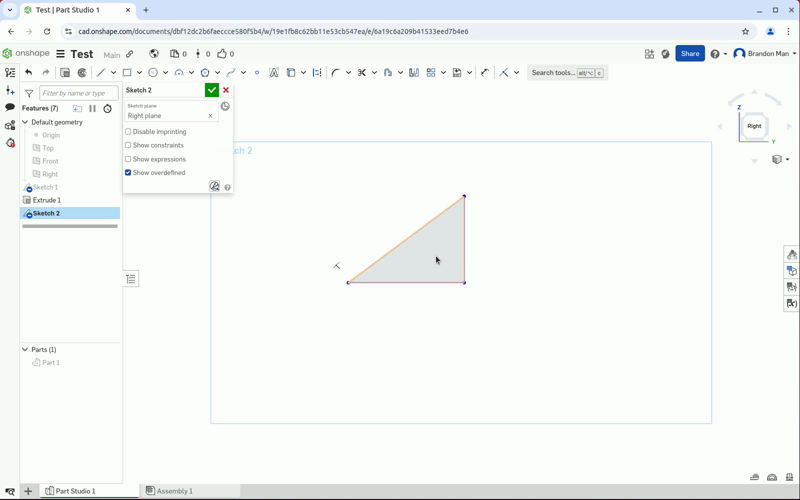
click(436, 255)
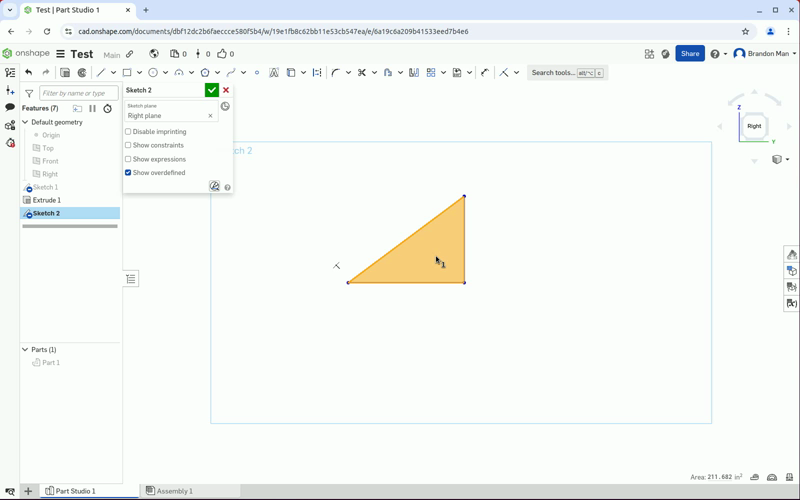
mouse_move(73, 352)
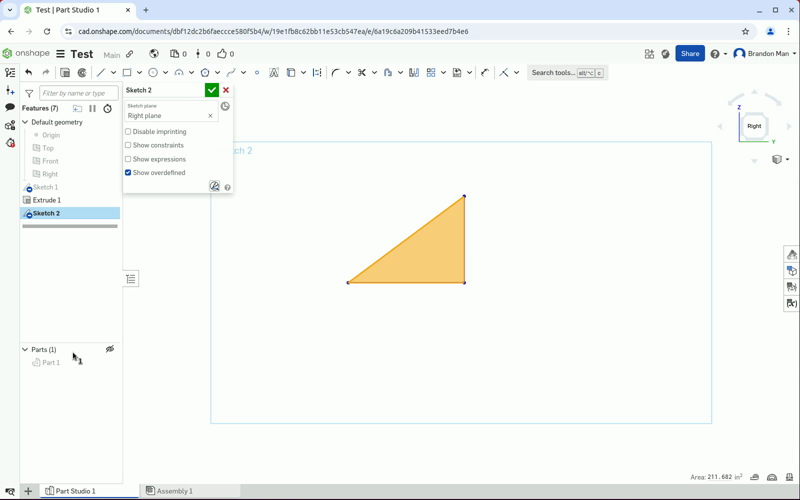
key(shift+y)
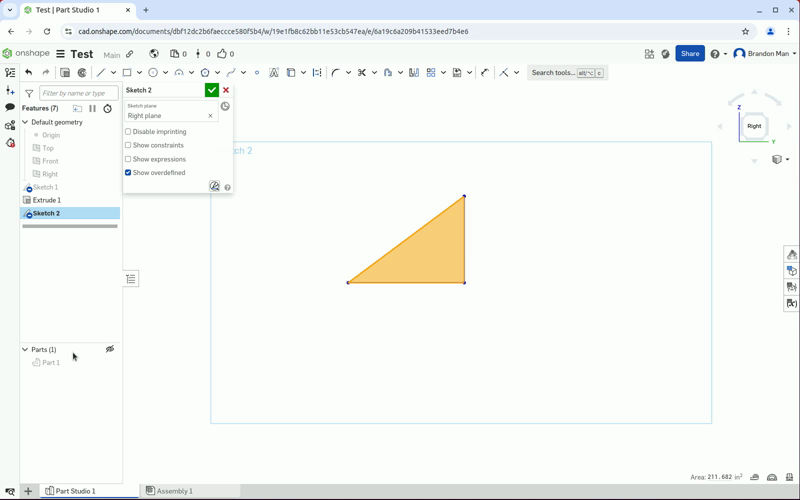
key(shift+e)
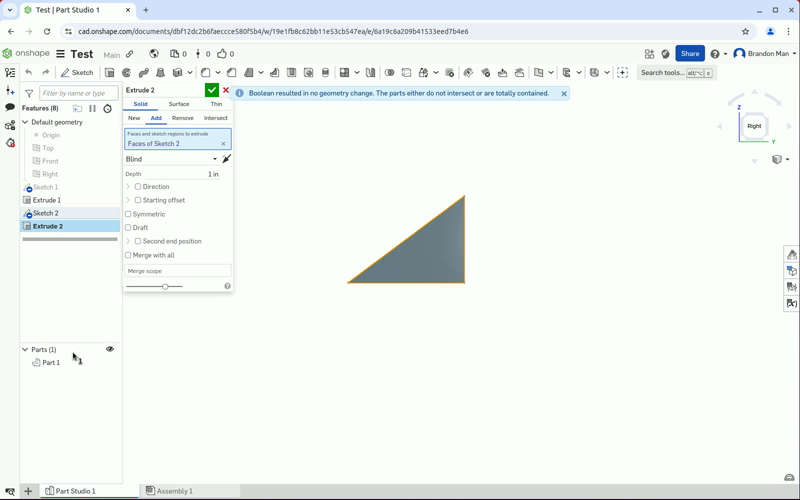
mouse_move(143, 106)
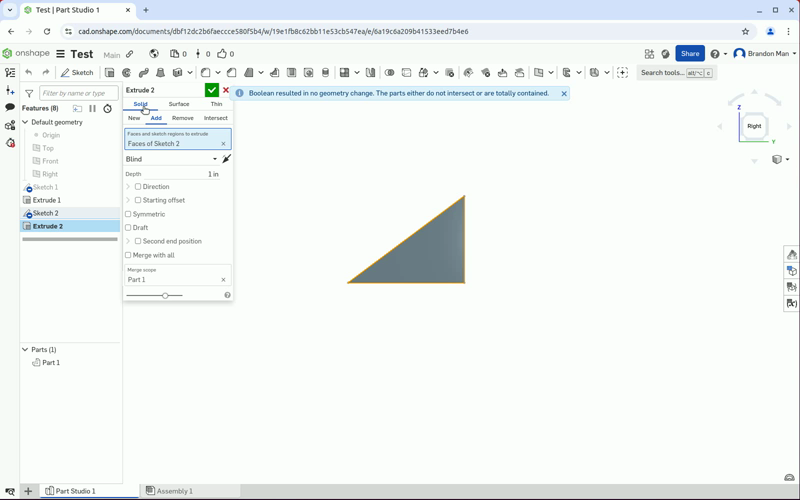
click(143, 106)
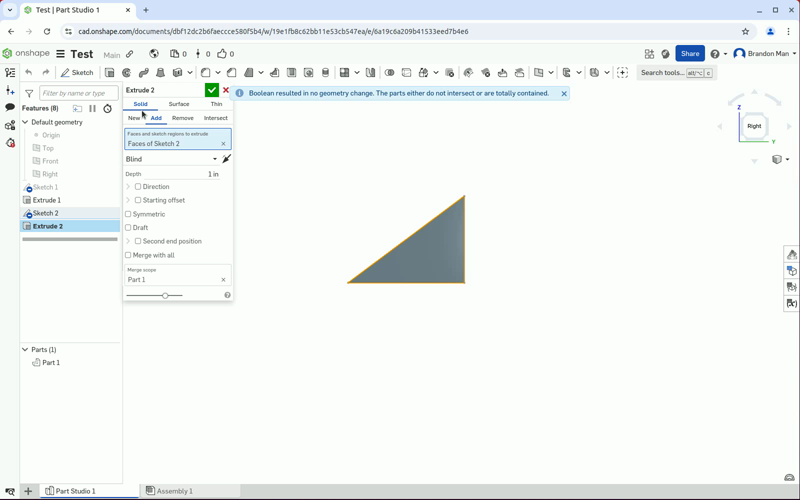
mouse_move(137, 120)
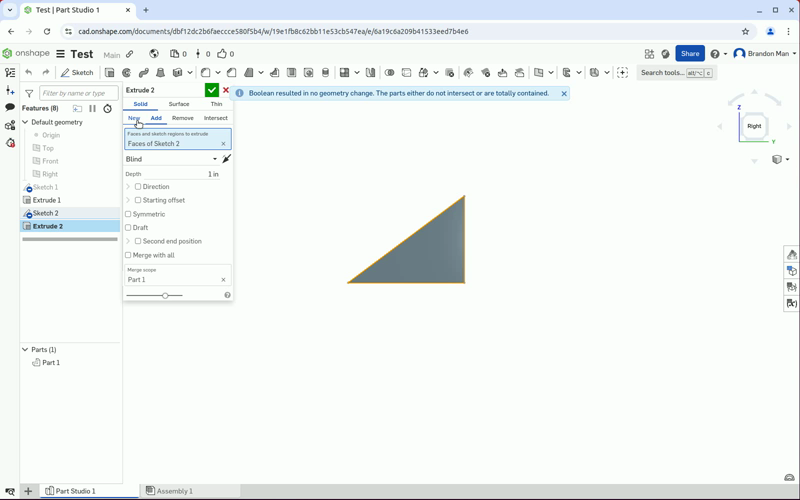
click(137, 120)
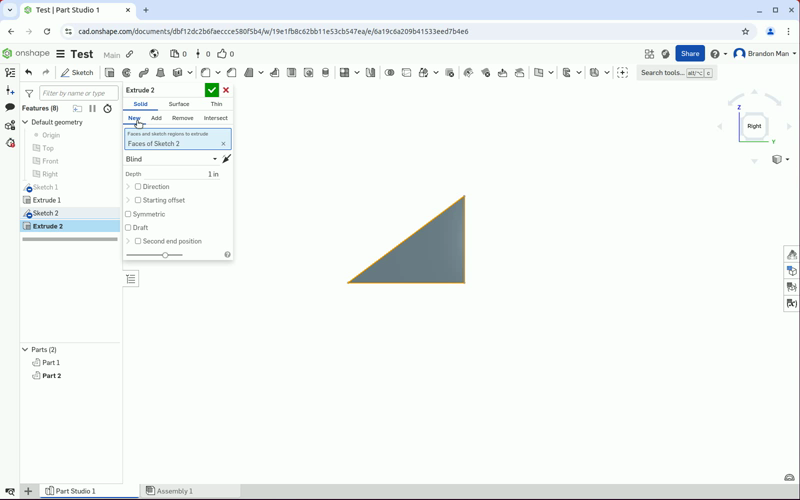
key(tab, 4)
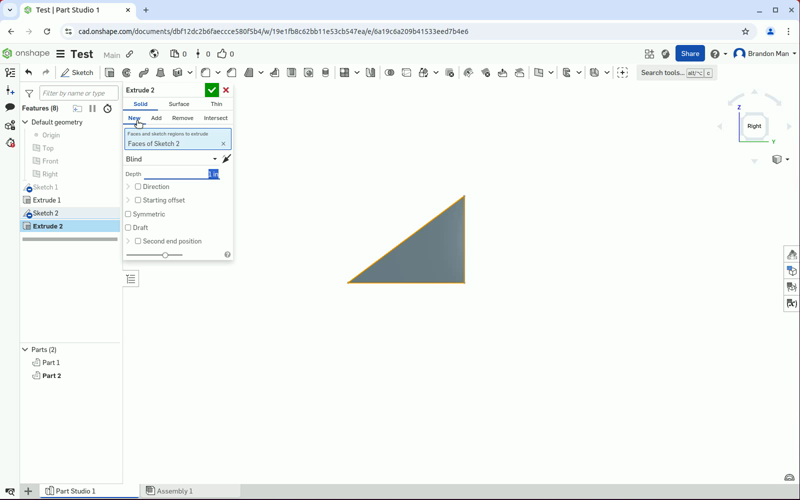
text(2.407)
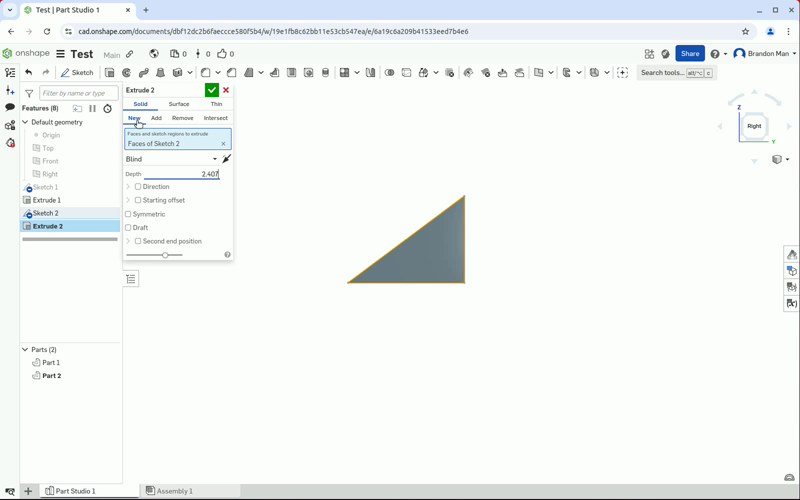
key(enter)
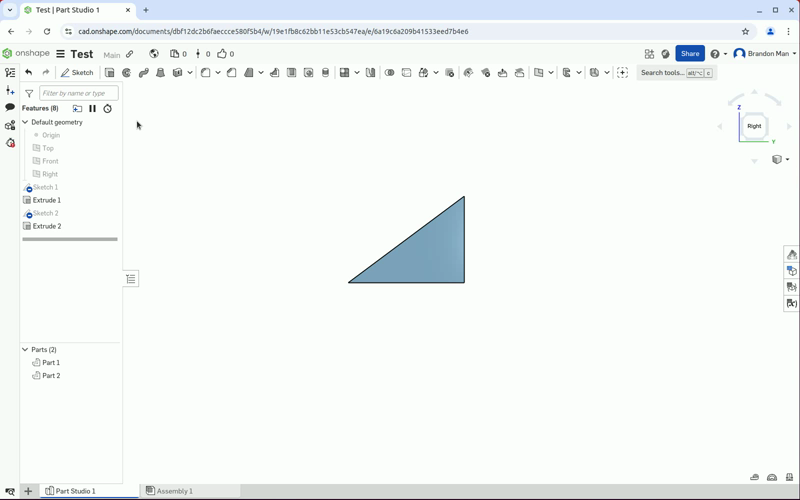
key(shift+h)
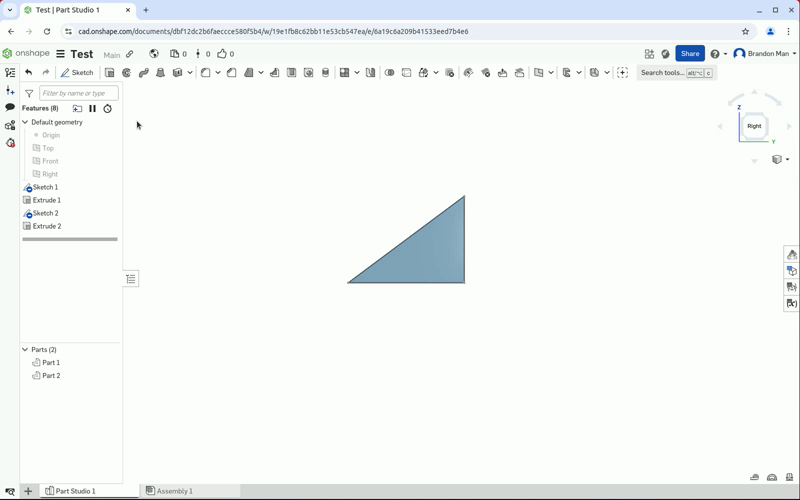
key(shift+h)
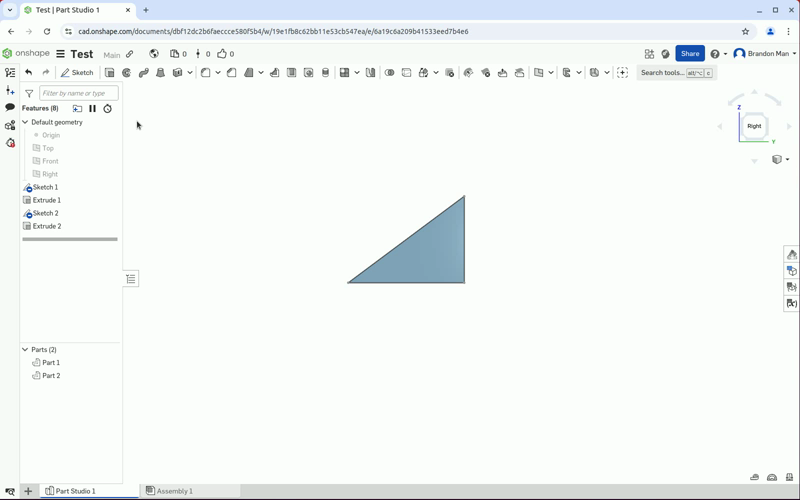
key(shift+7)
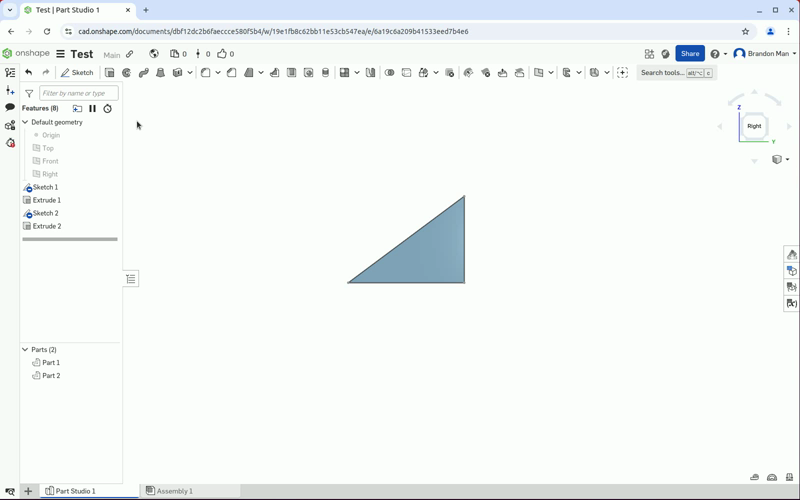
key(right, 2)
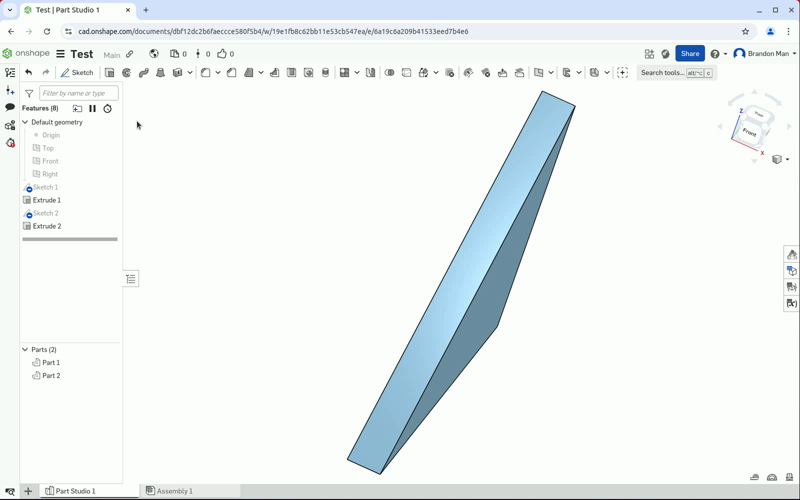
key(down, 2)
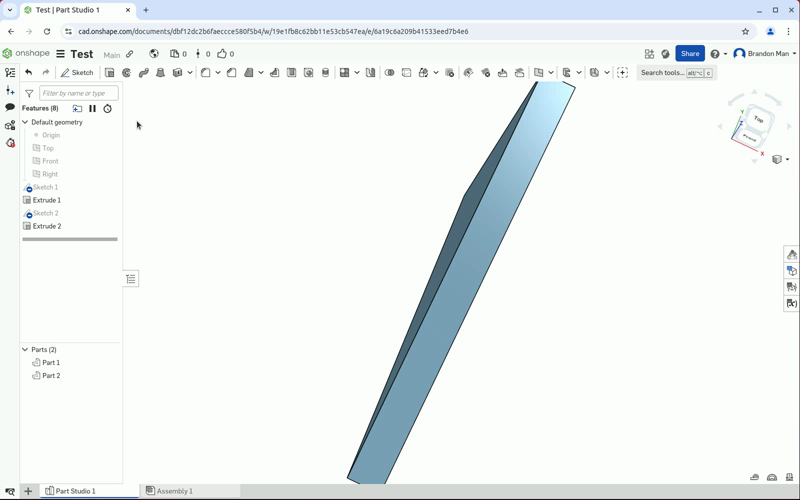
key(up, 2)
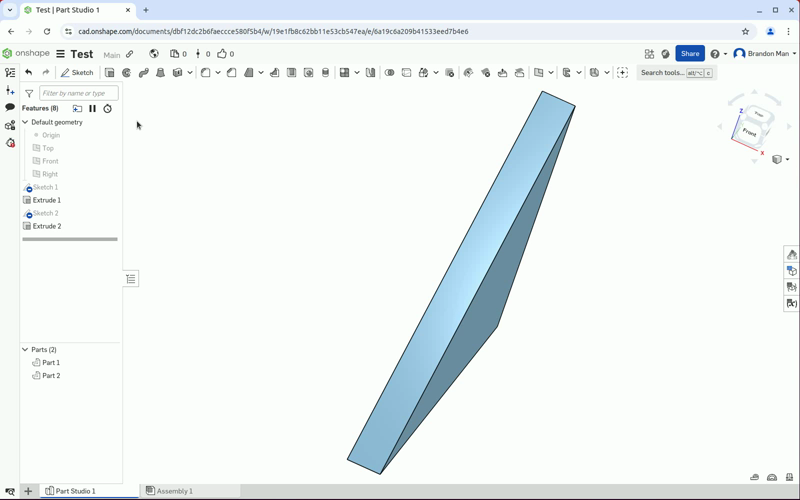
key(left, 2)
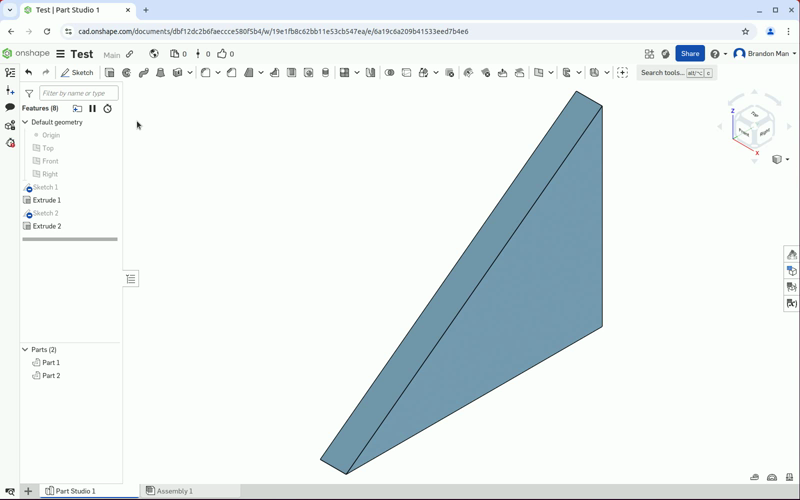
mouse_move(73, 189)
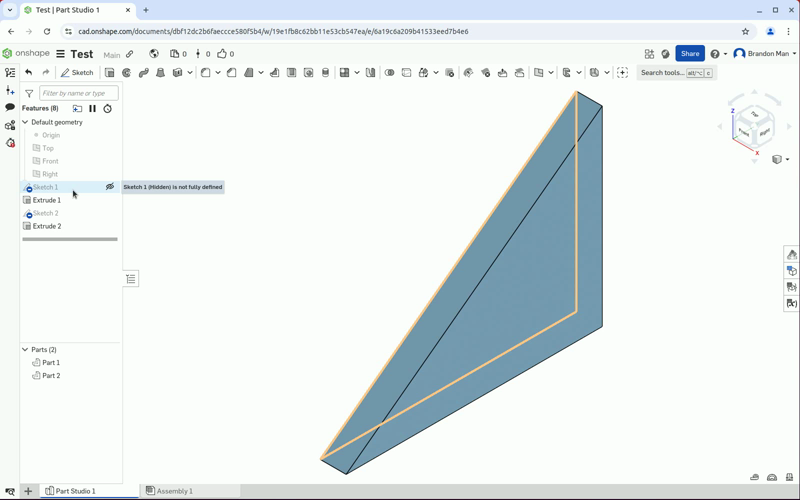
click(73, 189)